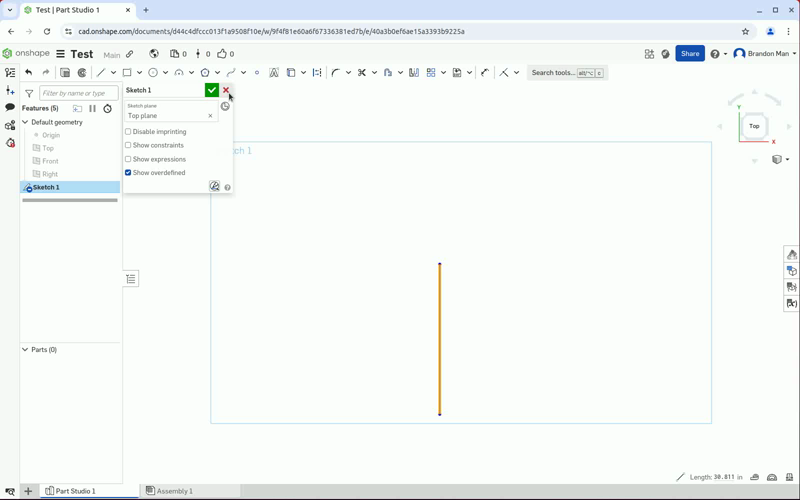
key(shift+h)
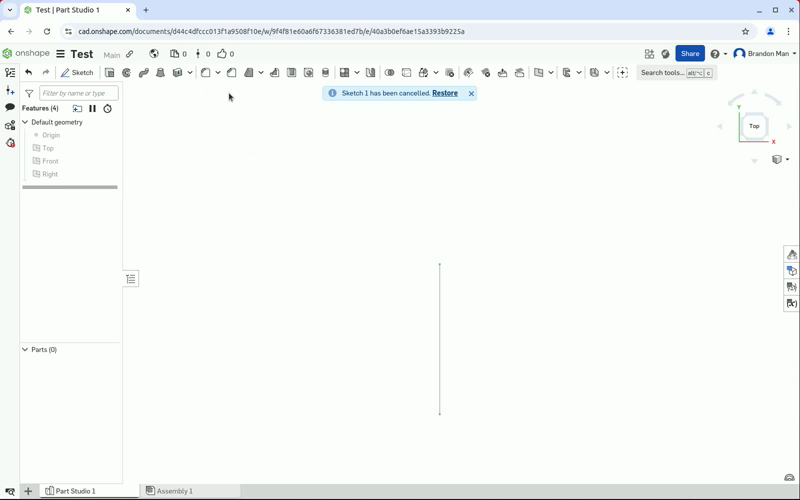
mouse_move(73, 352)
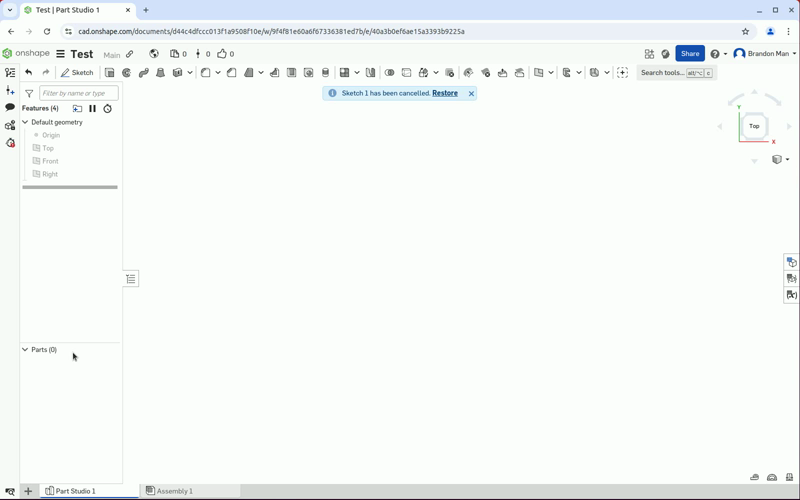
key(y)
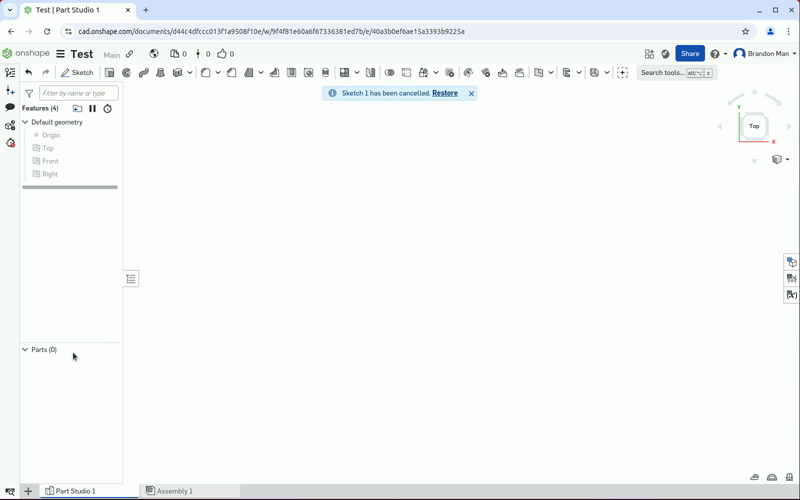
key(shift+p)
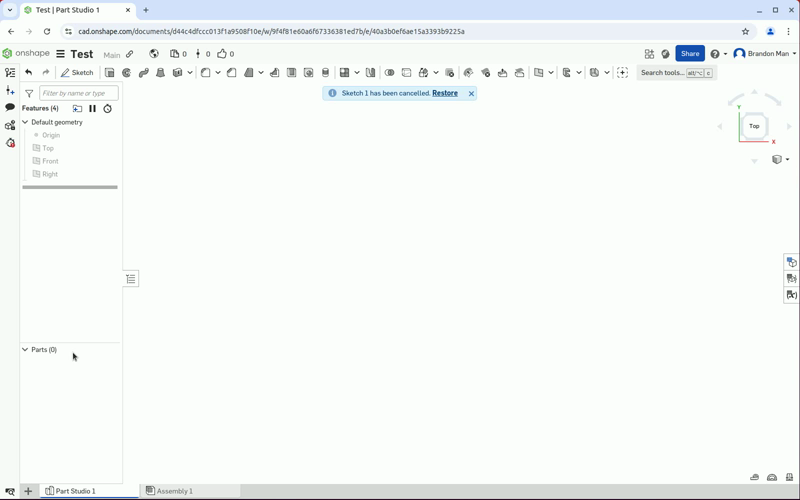
key(space)
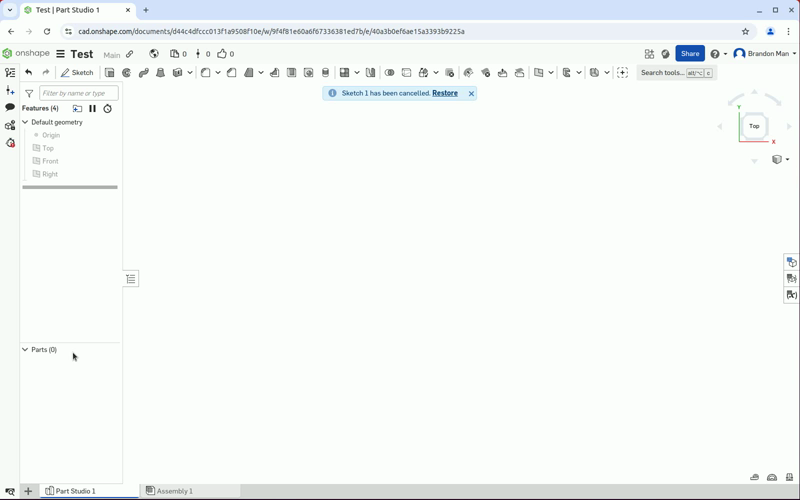
key_down(shift)
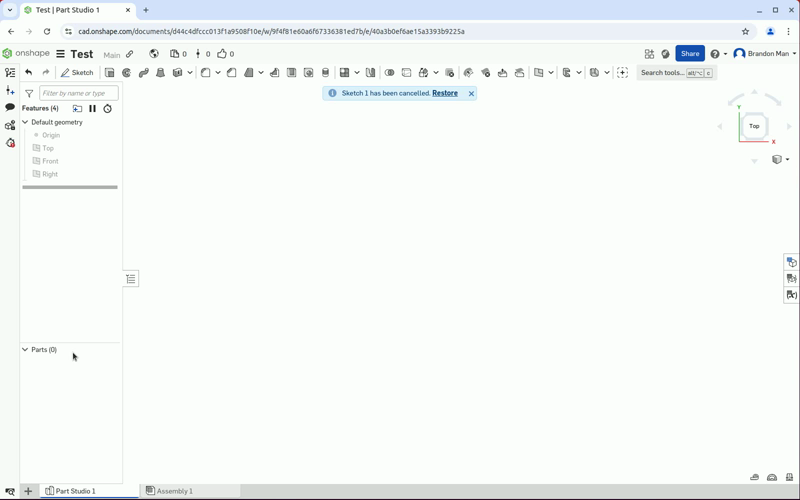
key(up)
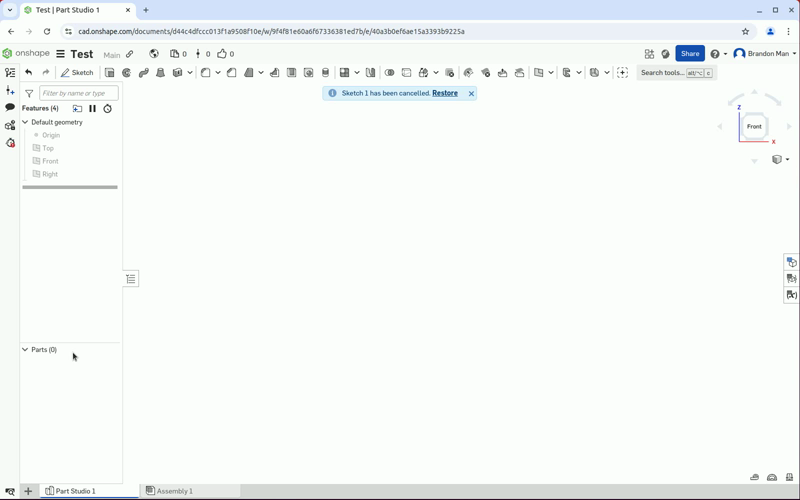
key_up(shift)
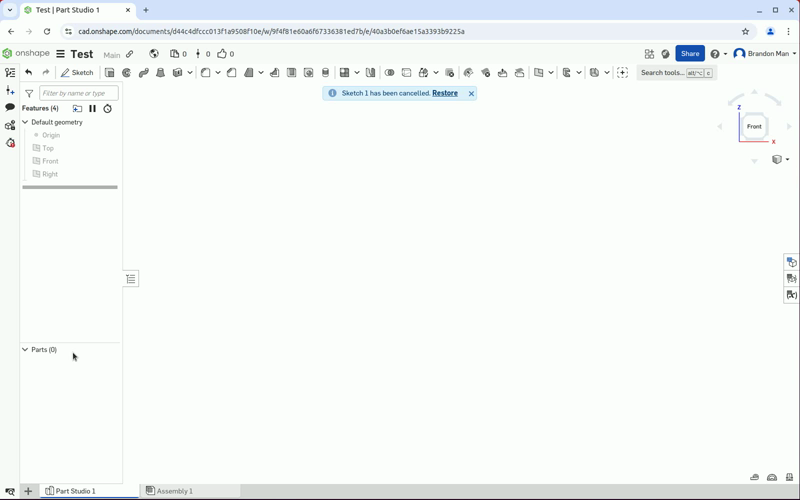
key(space)
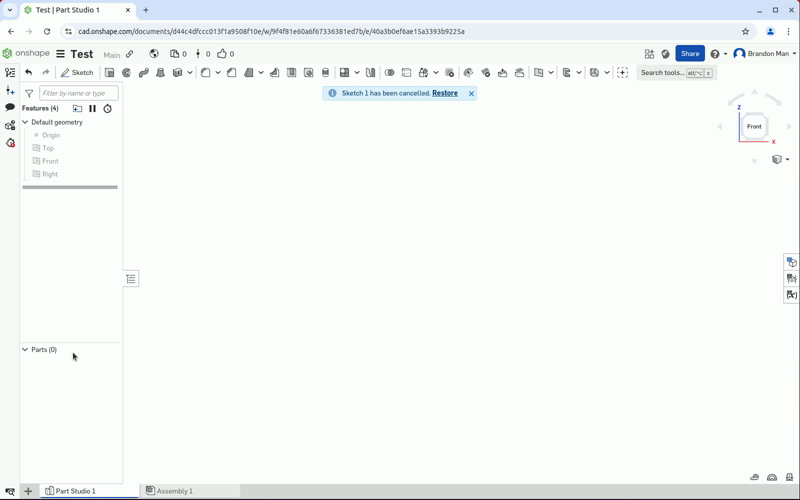
key_down(shift)
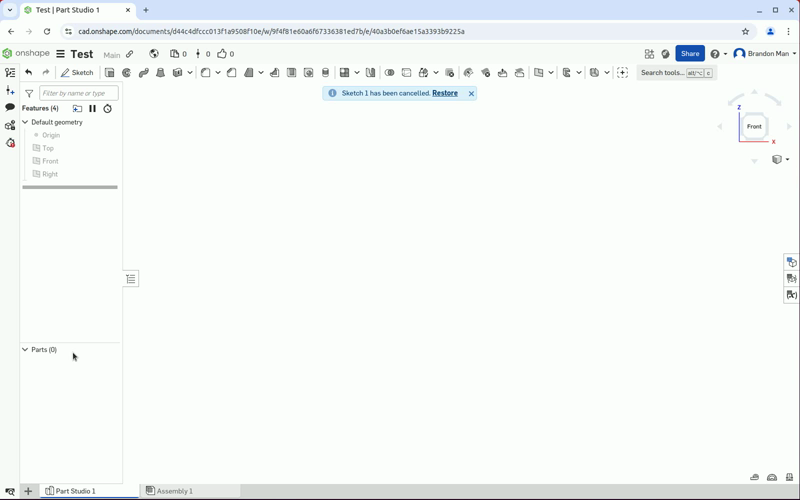
key(left)
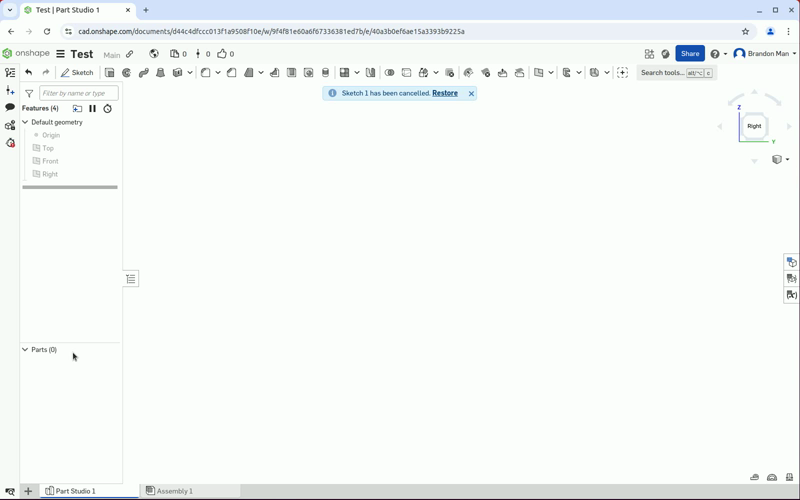
key_up(shift)
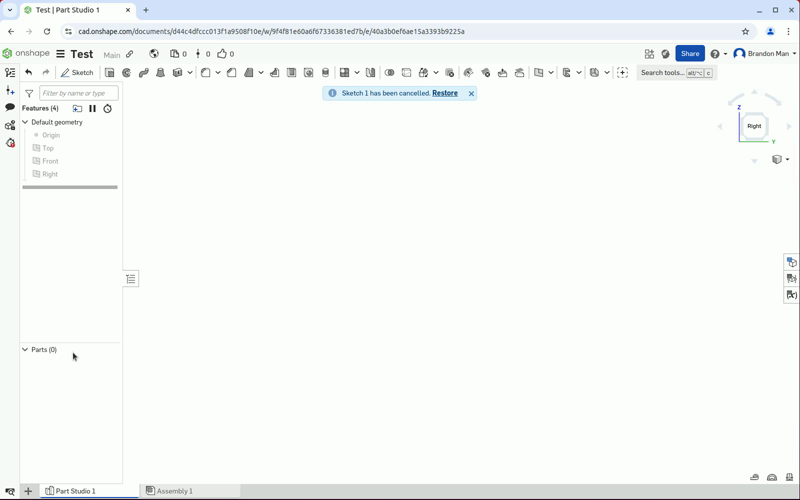
mouse_move(73, 352)
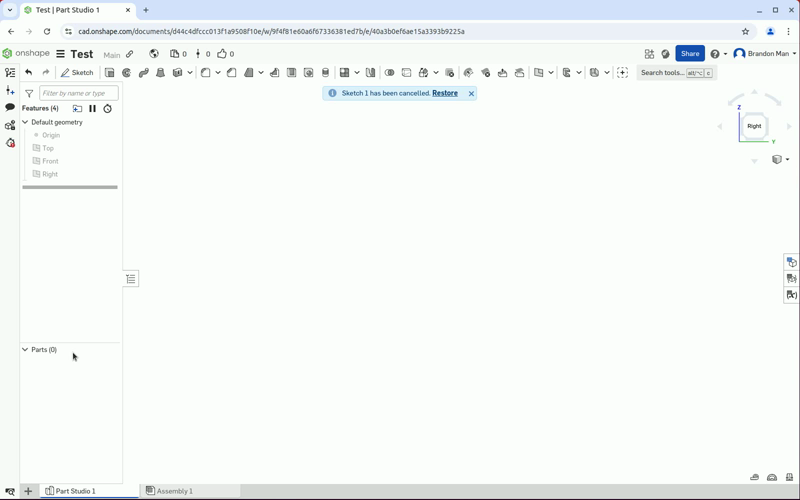
key(shift+y)
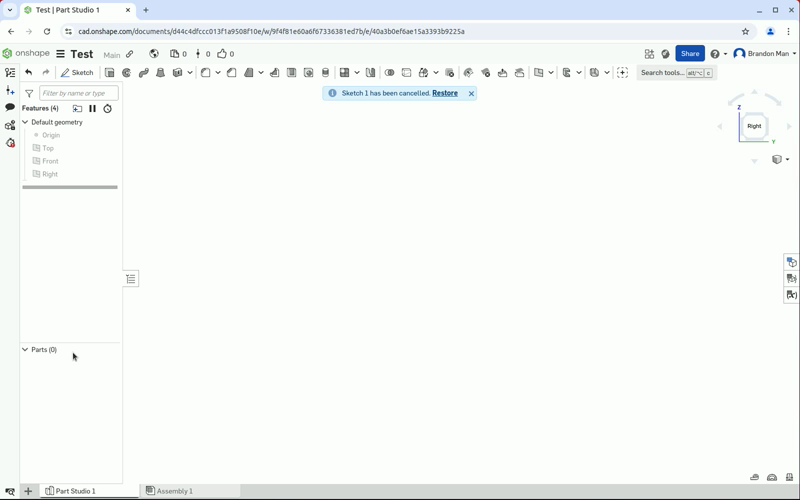
key(shift+s)
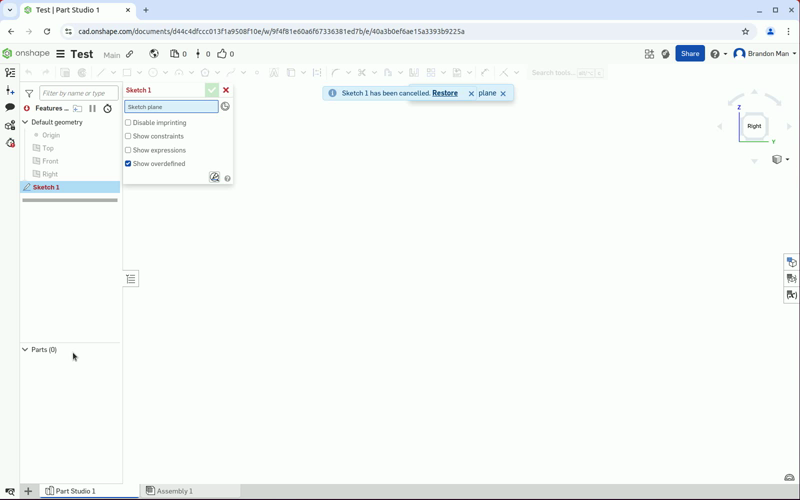
mouse_move(73, 176)
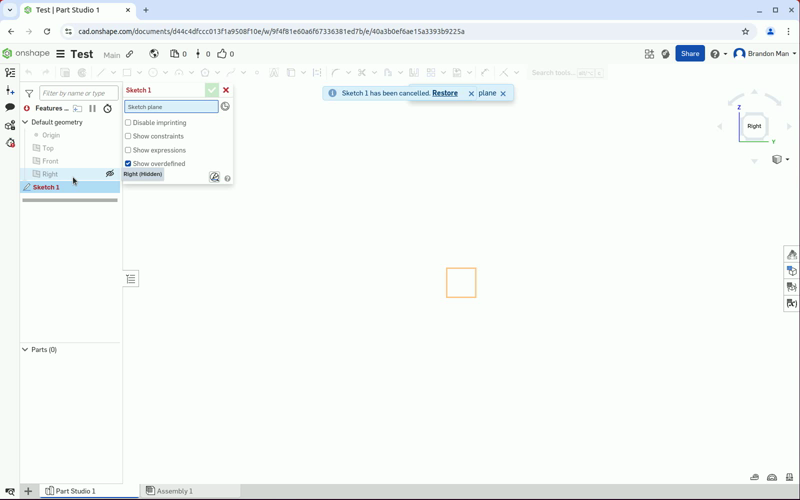
click(73, 176)
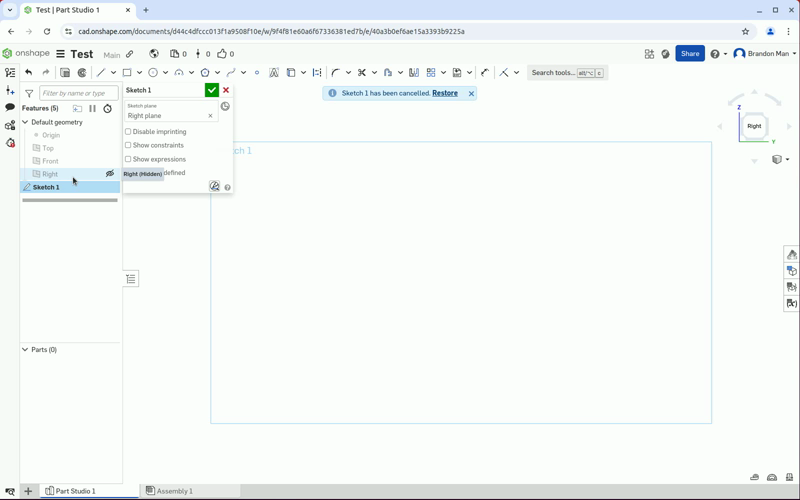
mouse_move(73, 352)
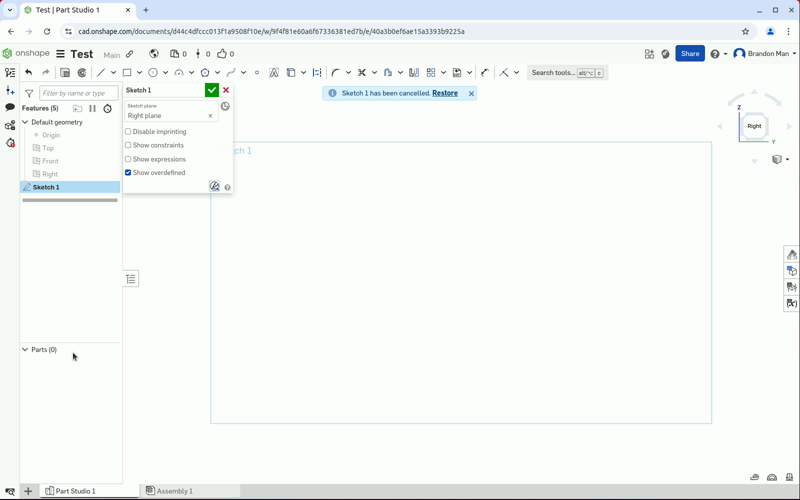
key(y)
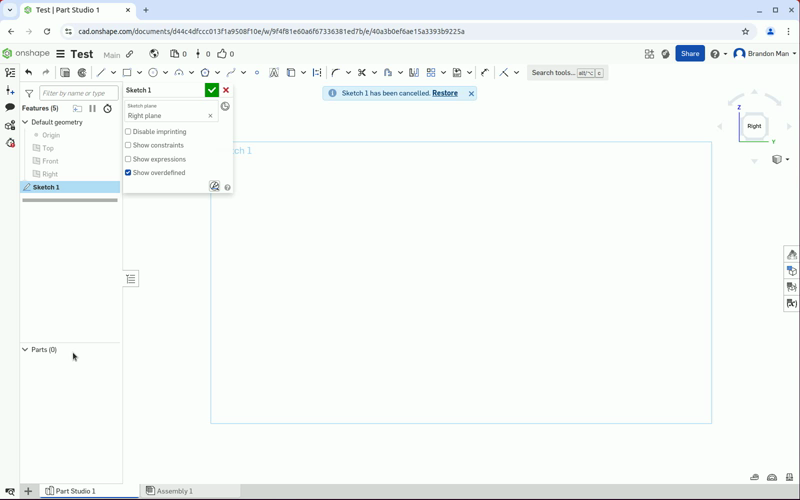
key(l)
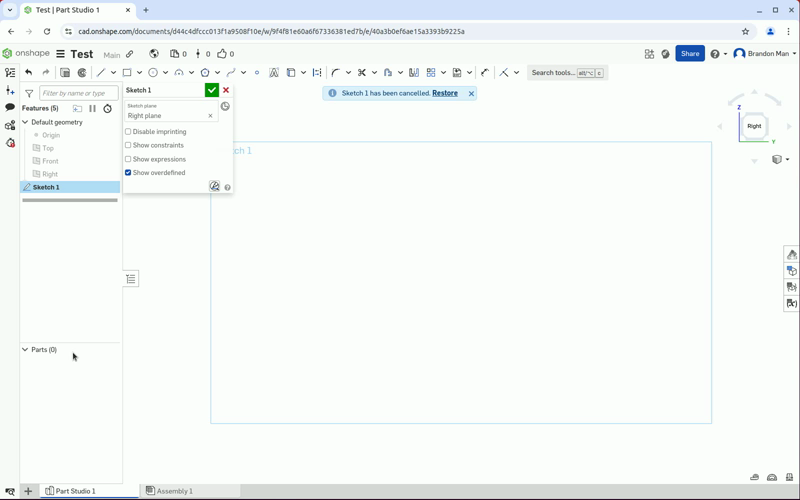
key_down(shift)
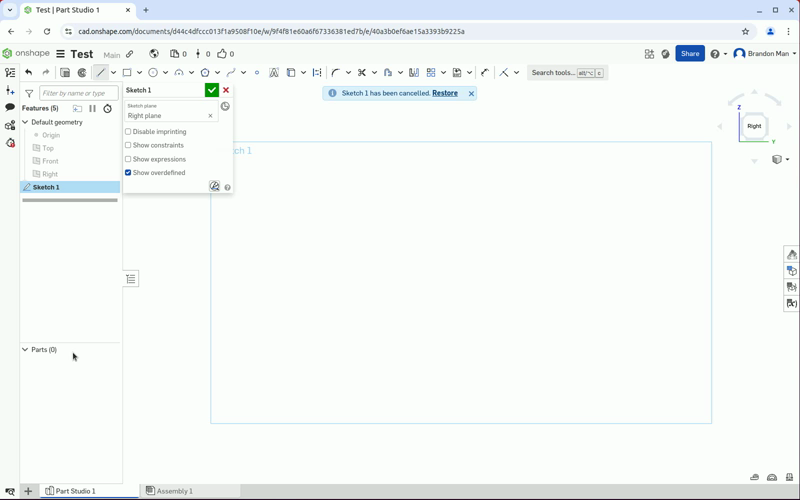
mouse_move(451, 282)
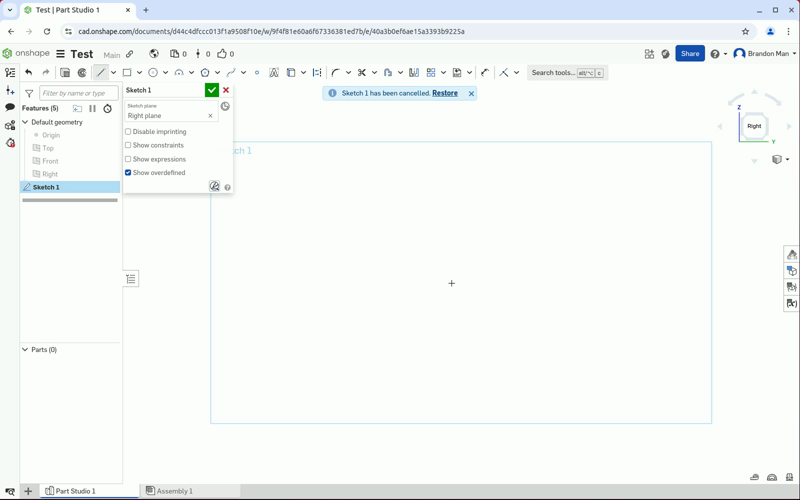
click(451, 282)
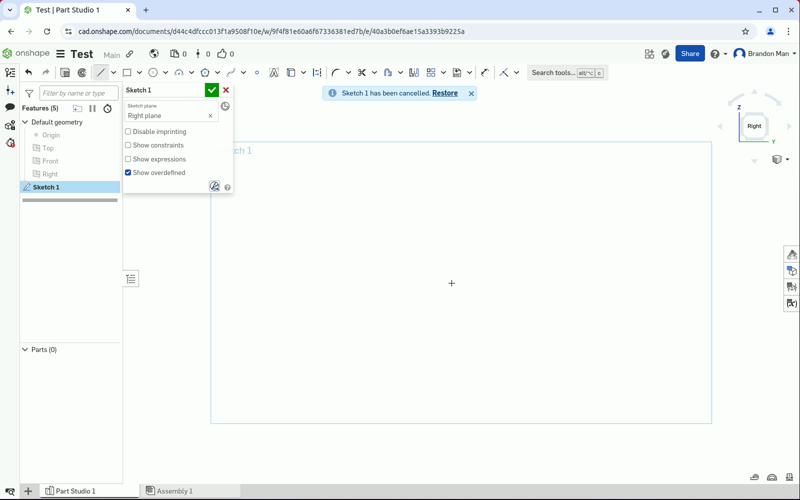
key_up(shift)
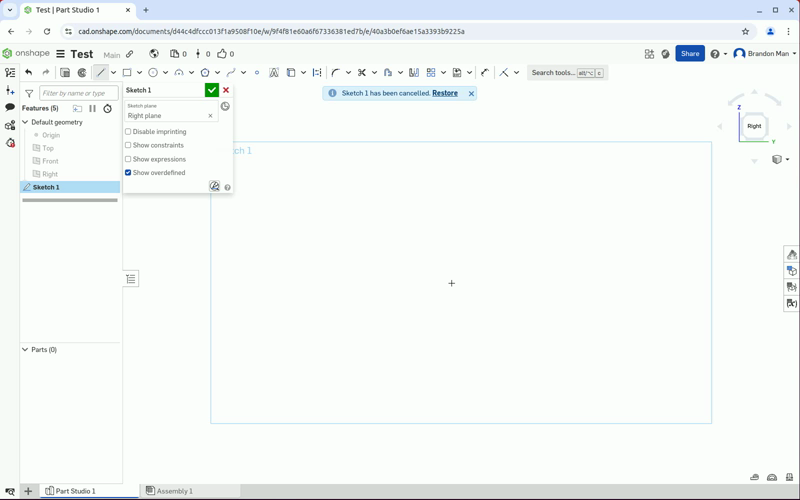
key_down(shift)
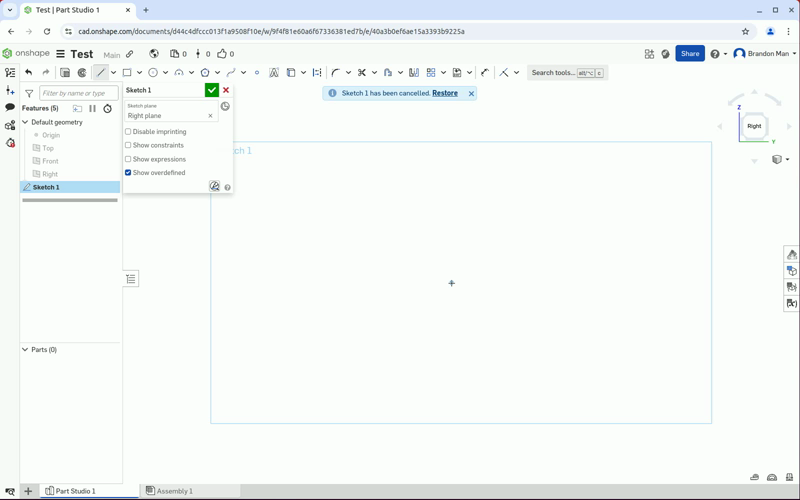
mouse_move(481, 282)
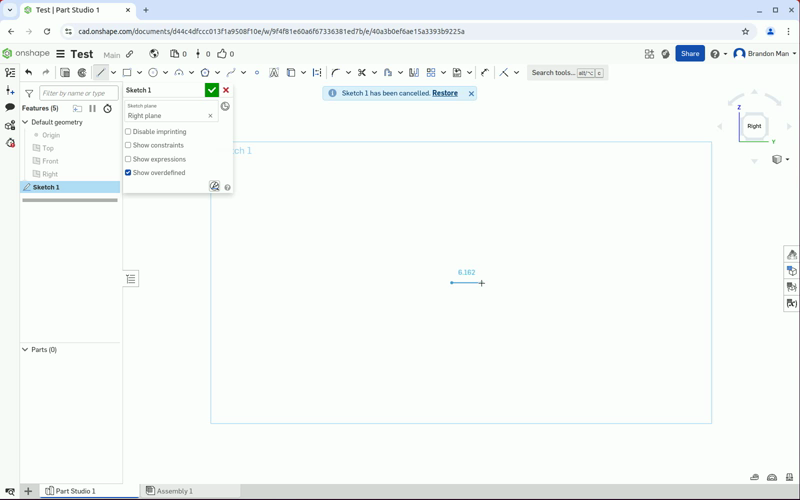
mouse_move(461, 282)
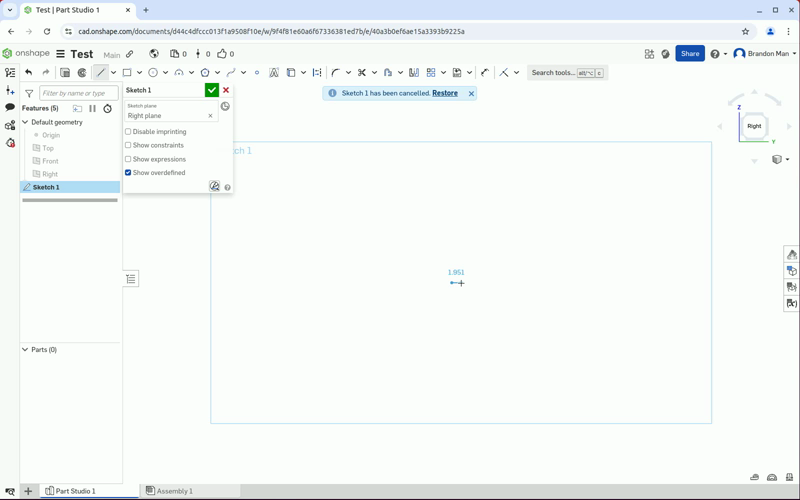
click(461, 282)
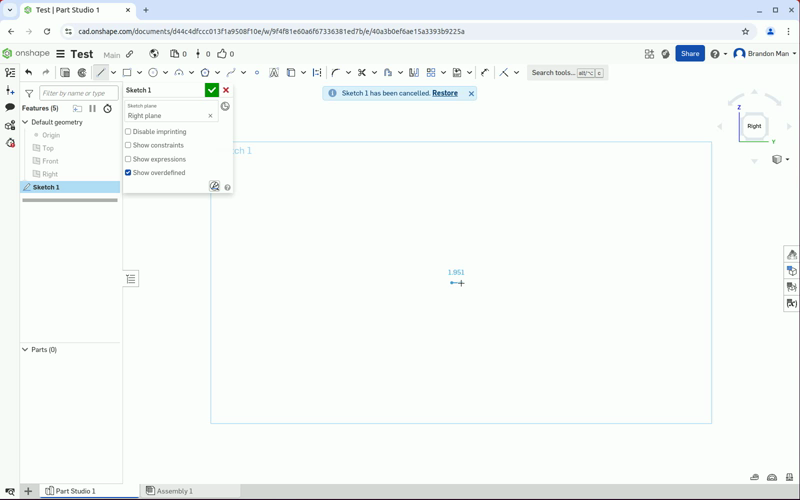
key_up(shift)
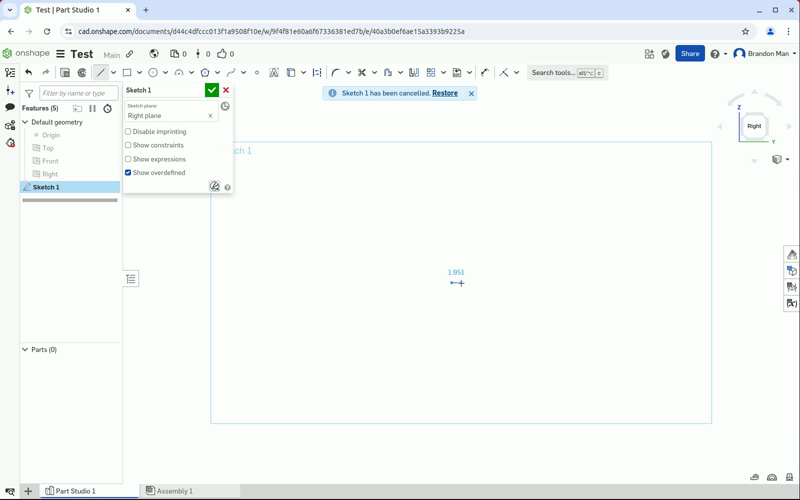
key_down(shift)
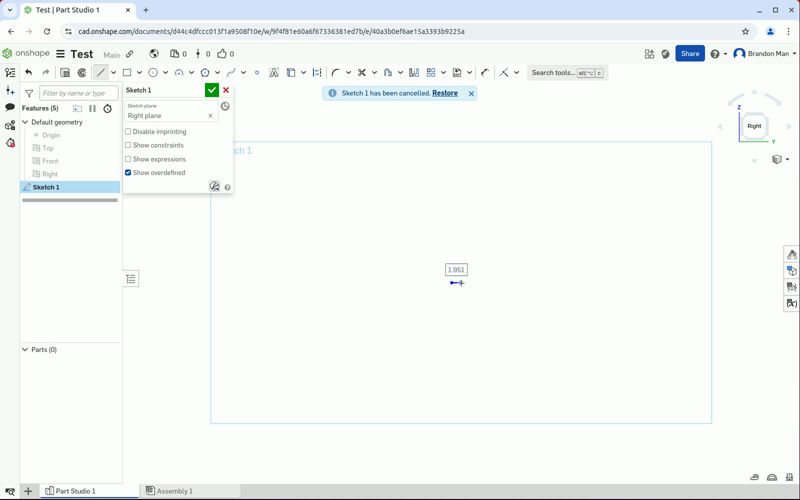
mouse_move(461, 221)
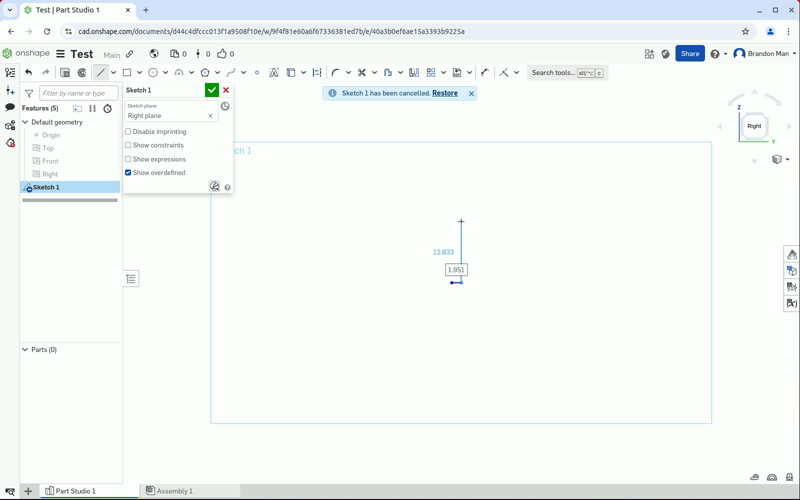
click(461, 221)
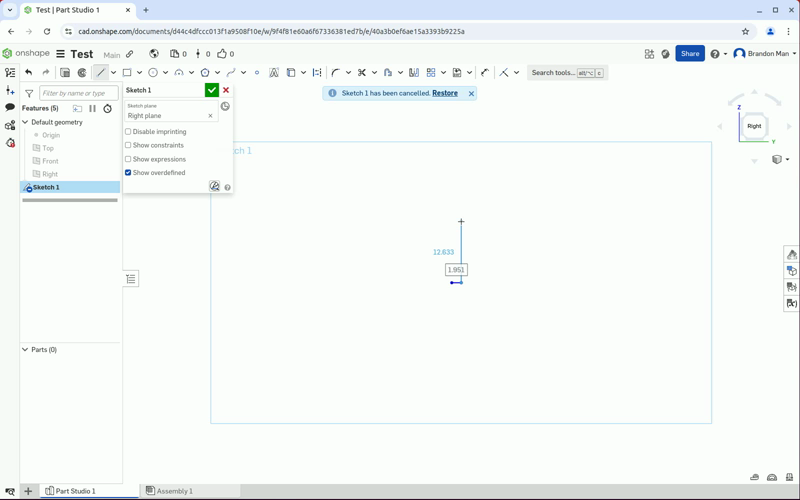
key_up(shift)
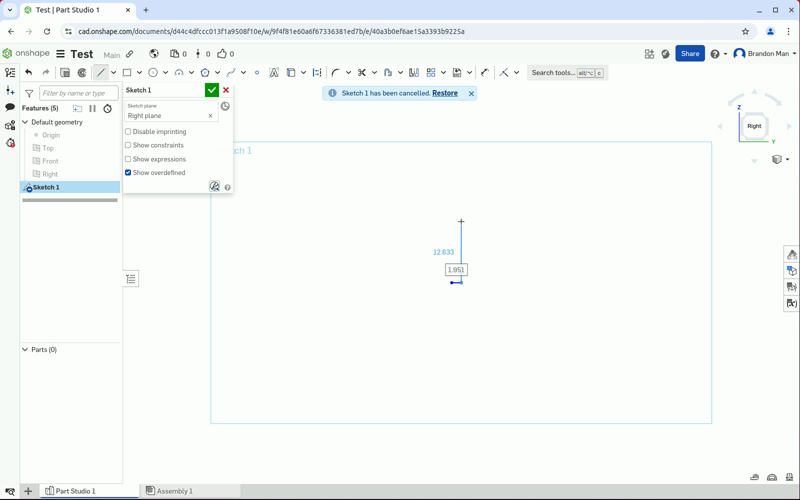
key_down(shift)
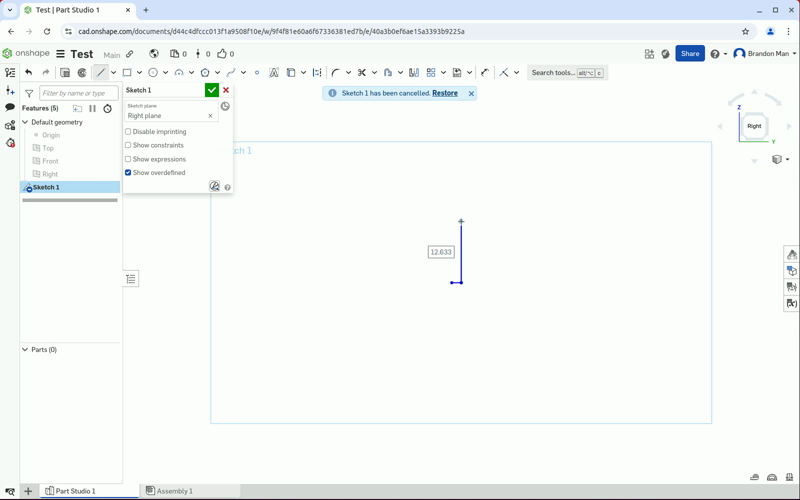
mouse_move(491, 221)
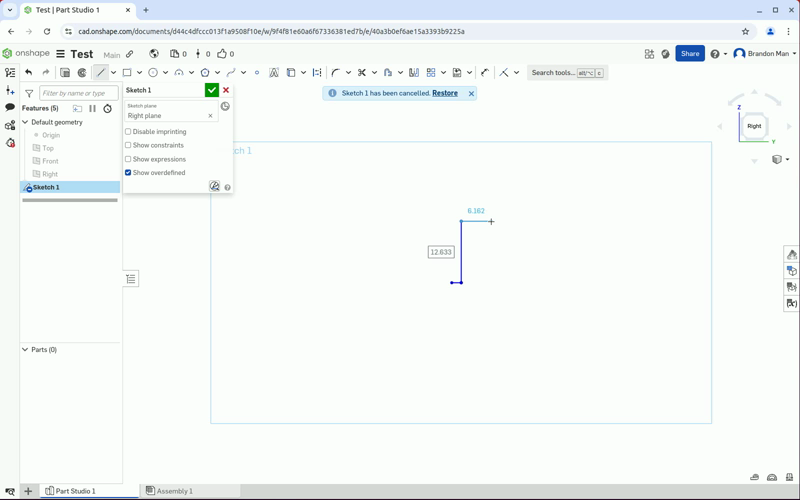
mouse_move(451, 221)
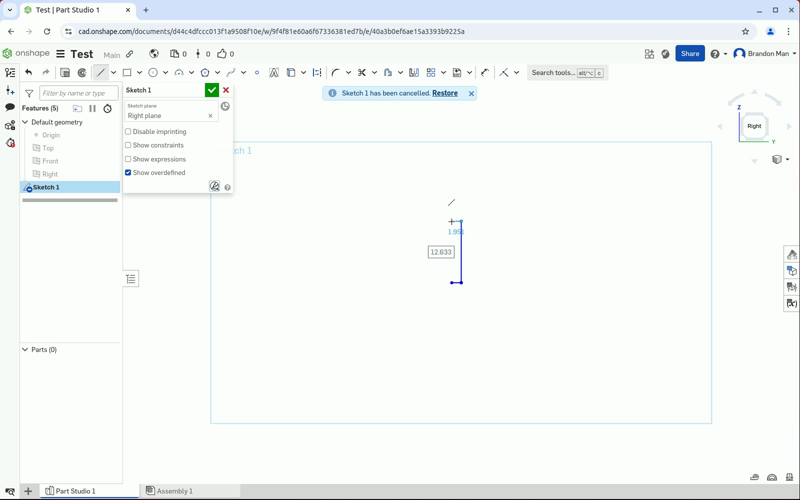
click(451, 221)
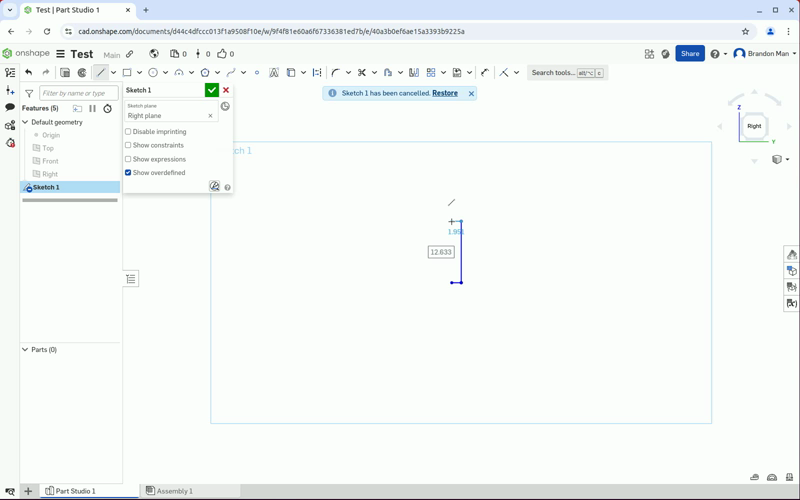
key_up(shift)
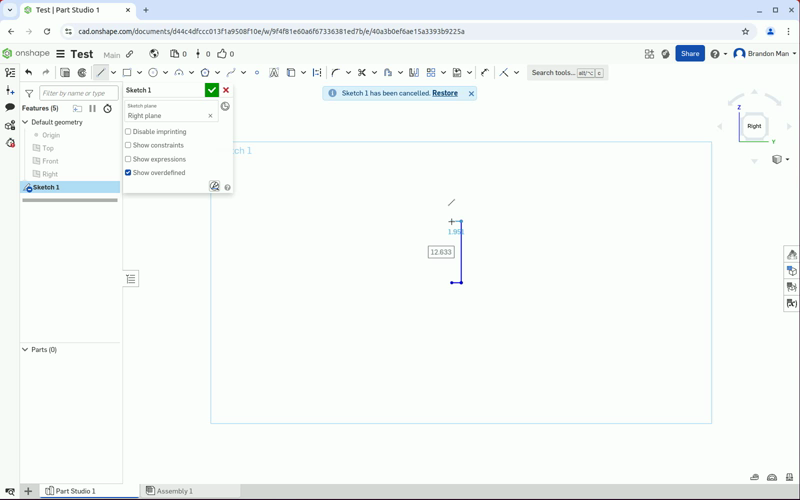
key_down(shift)
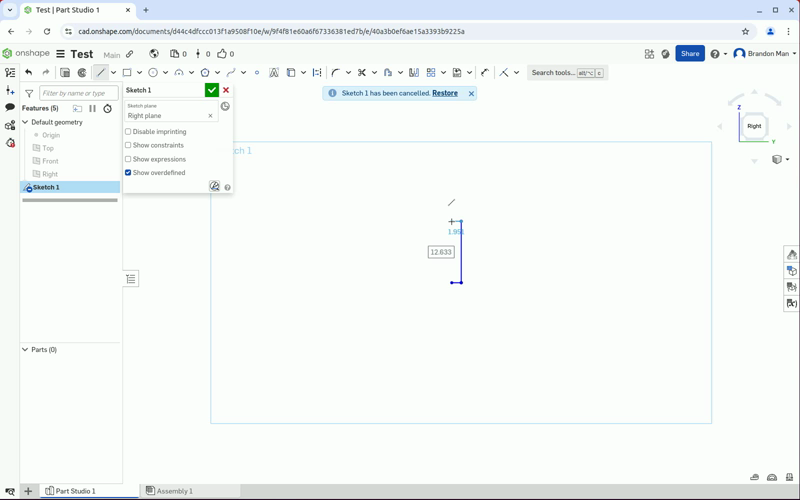
mouse_move(451, 282)
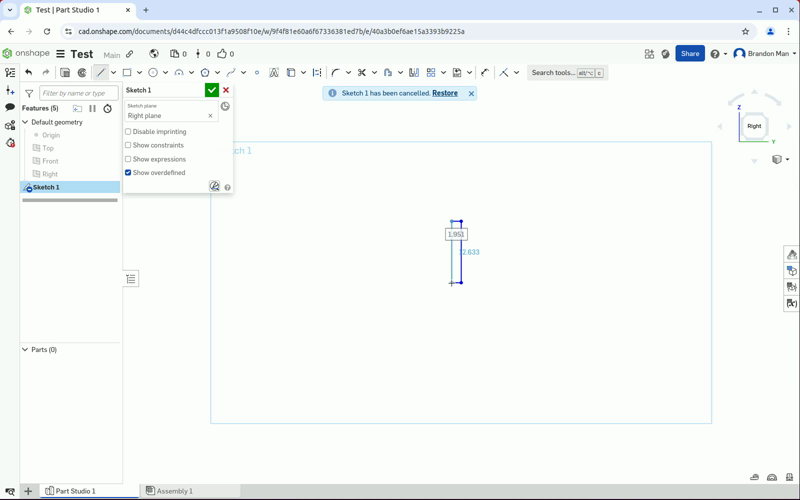
key_up(shift)
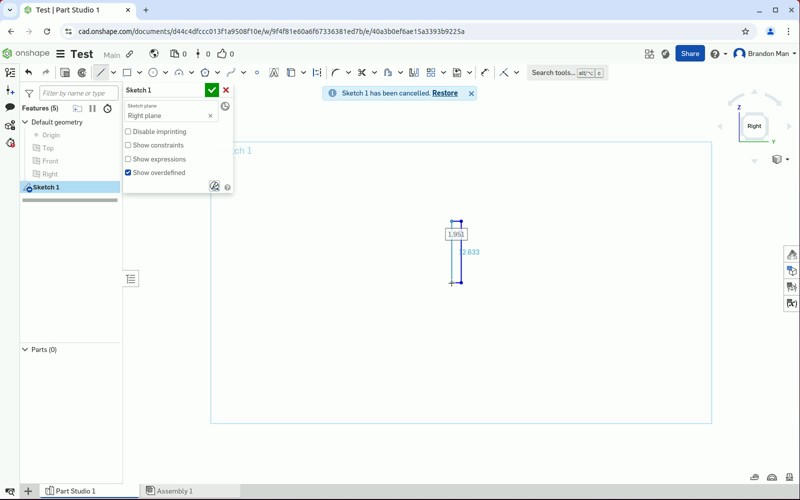
click(451, 282)
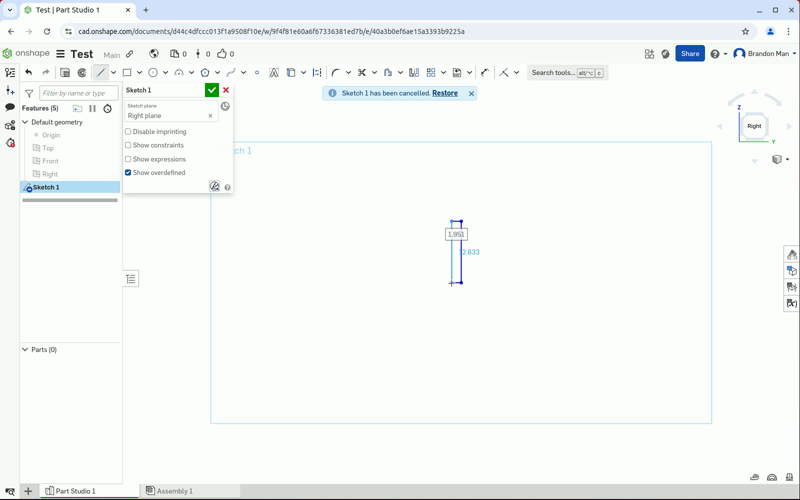
key(esc)
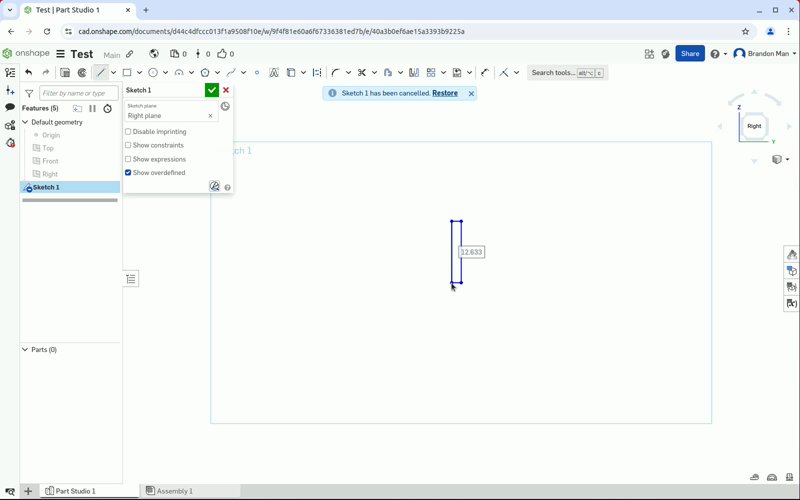
mouse_move(458, 236)
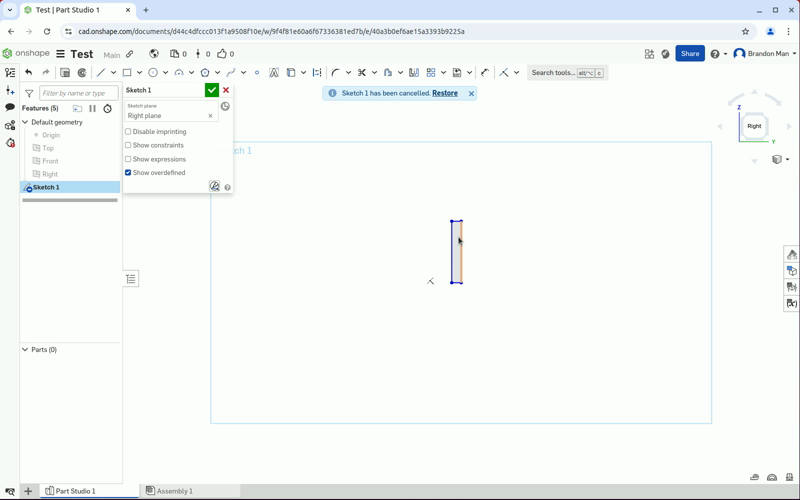
scroll(6)
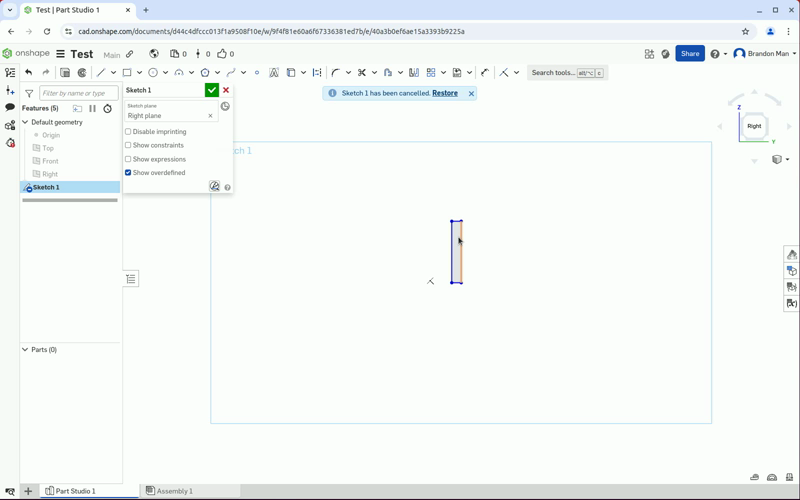
scroll(6)
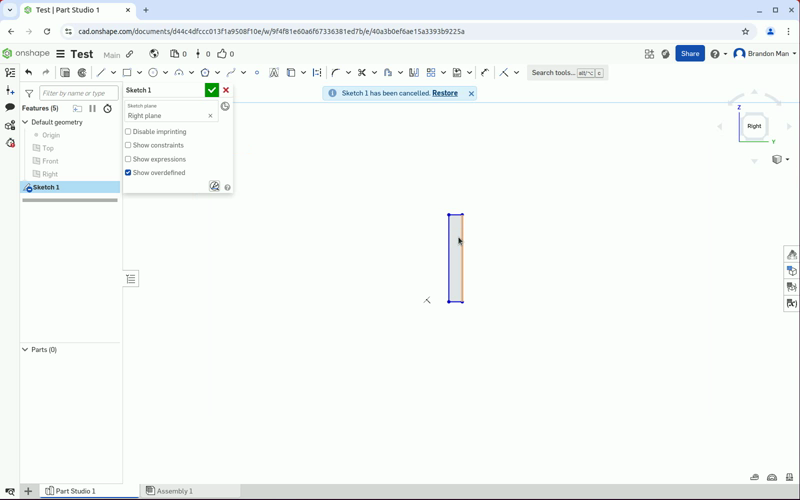
scroll(6)
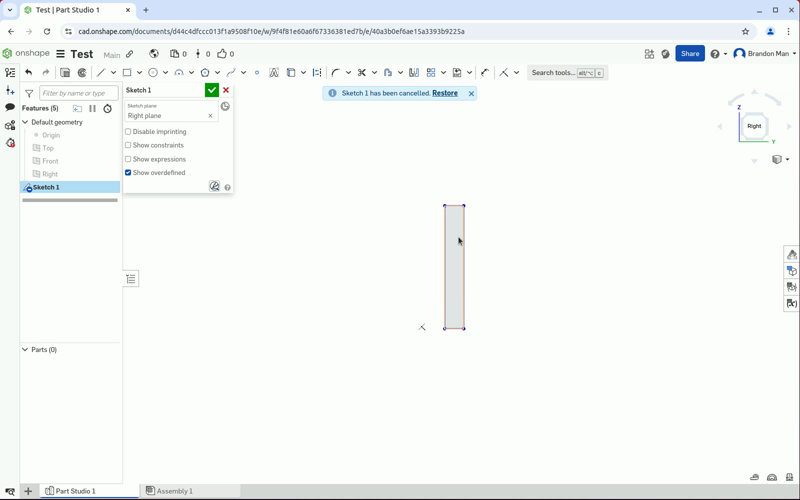
scroll(6)
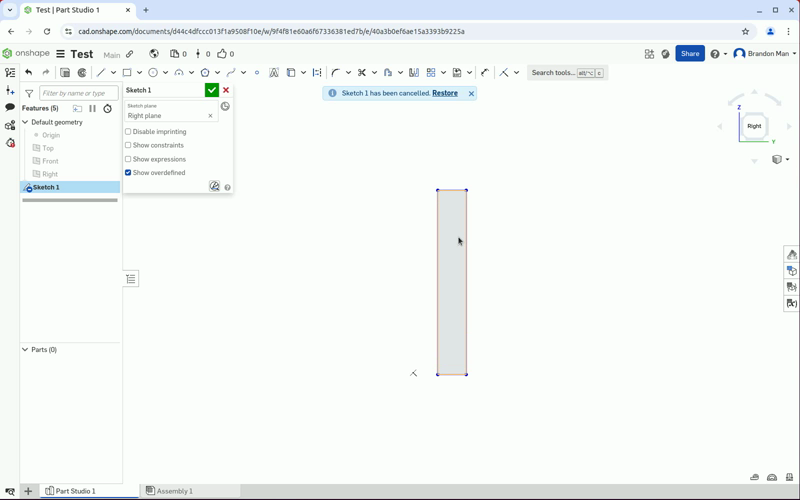
scroll(6)
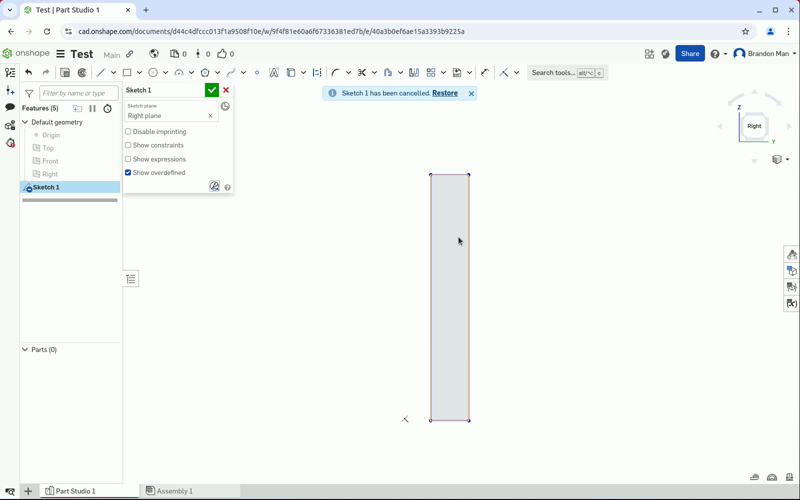
scroll(6)
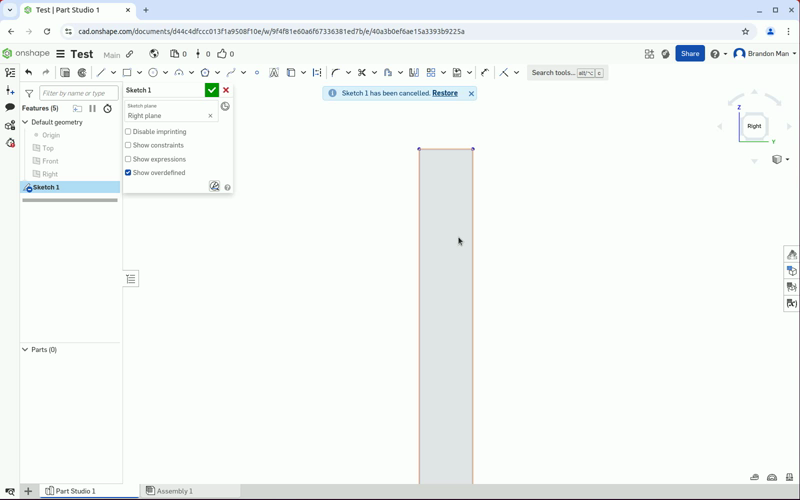
scroll(6)
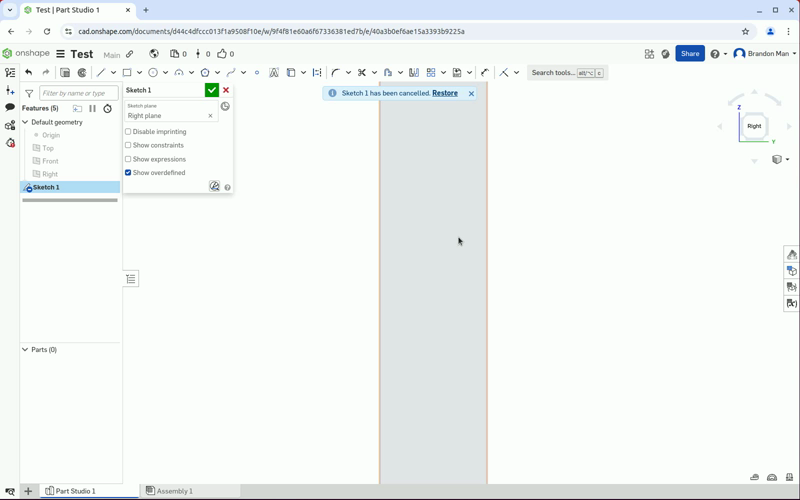
click(458, 236)
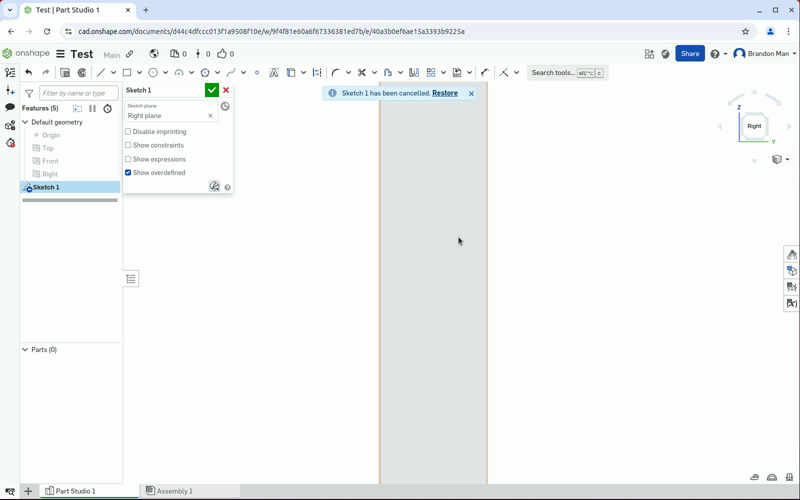
scroll(-6)
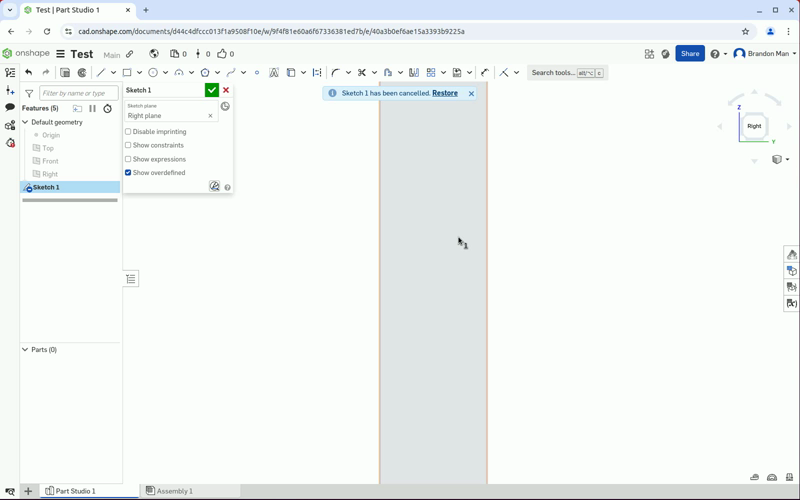
scroll(-6)
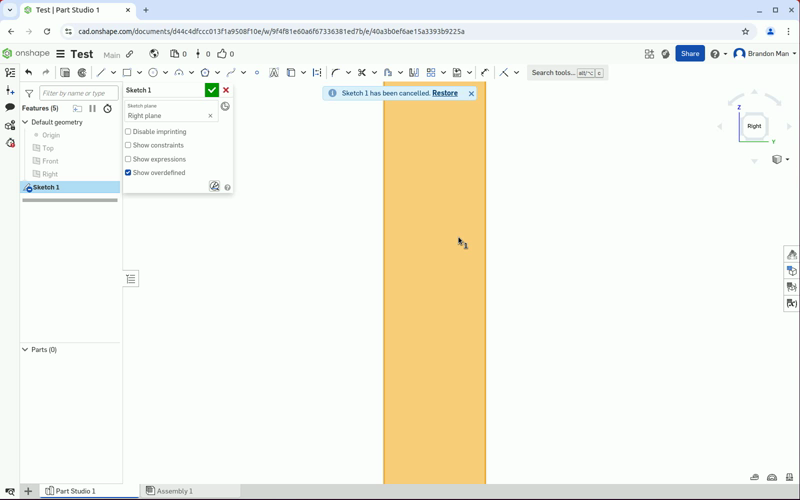
scroll(-6)
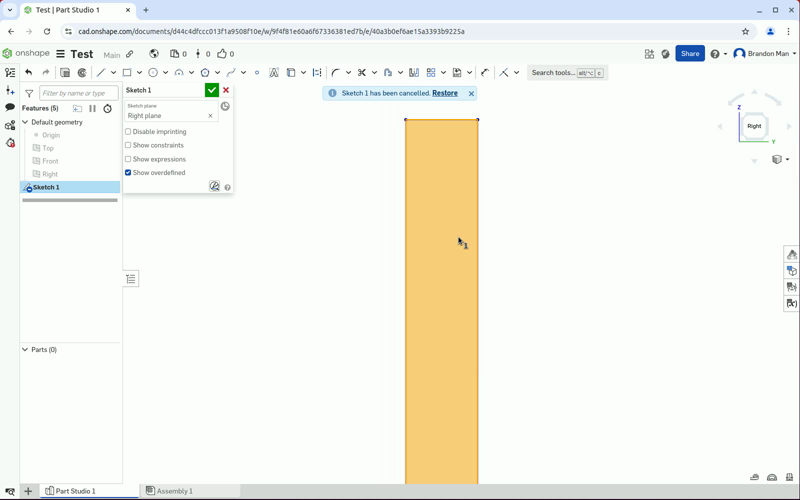
scroll(-6)
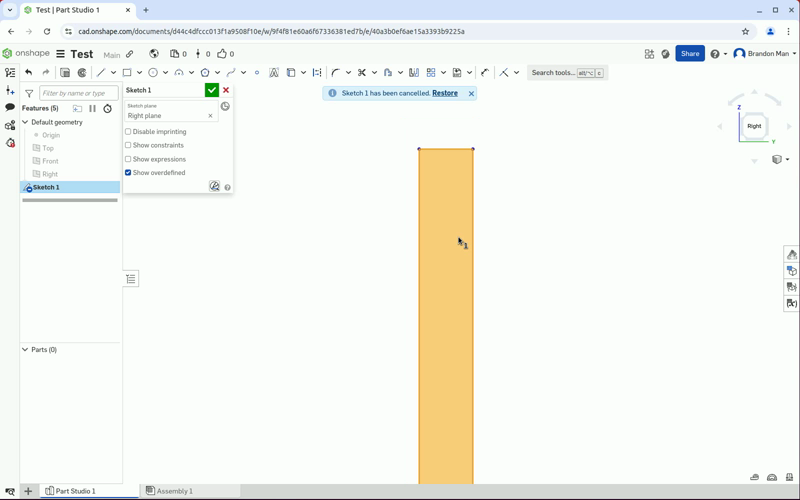
scroll(-6)
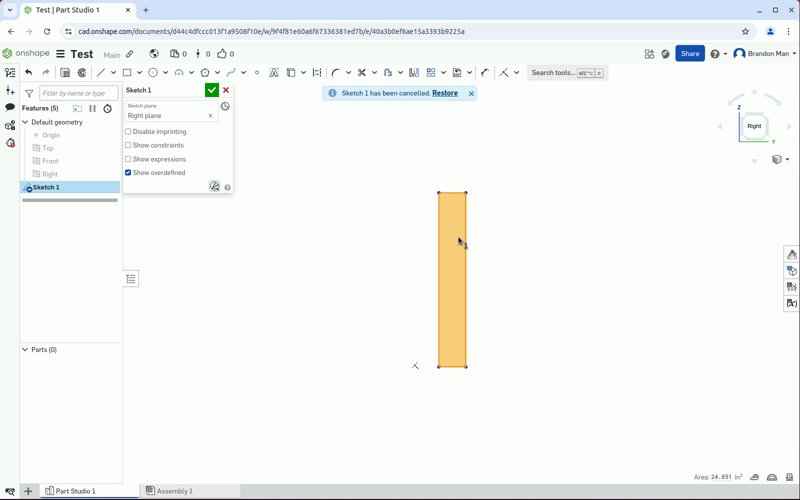
scroll(-6)
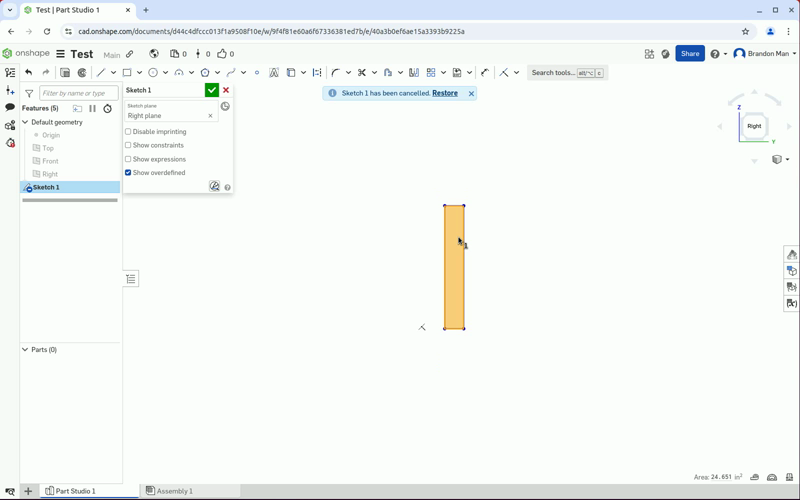
scroll(-6)
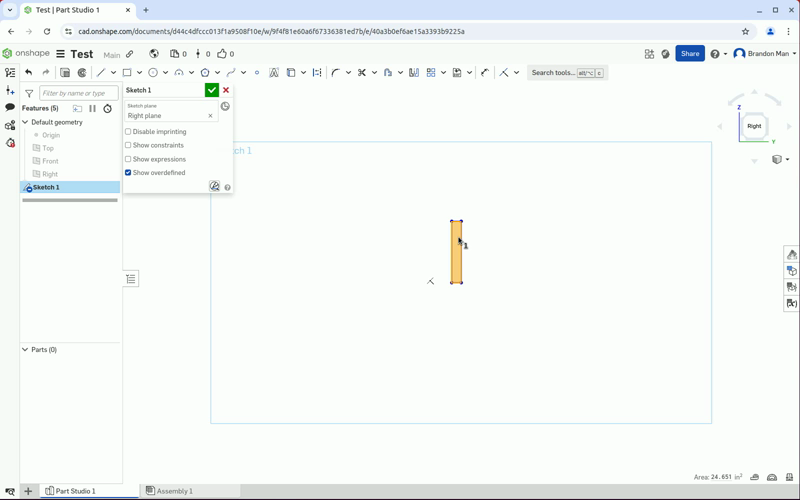
mouse_move(73, 352)
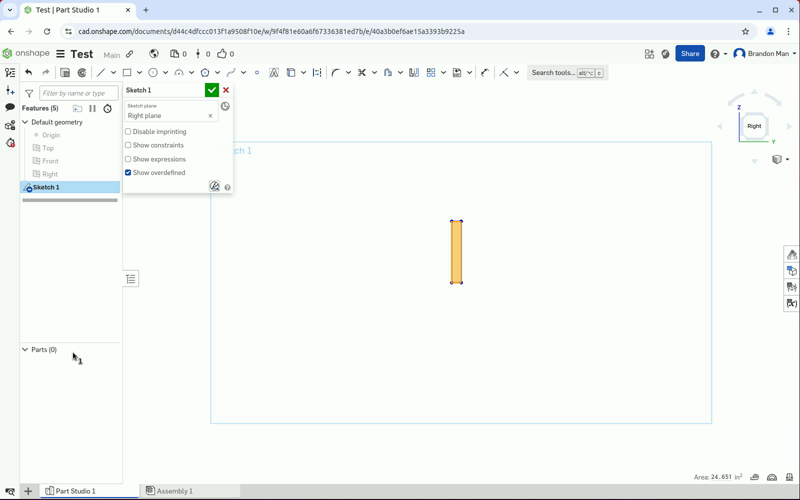
key(shift+y)
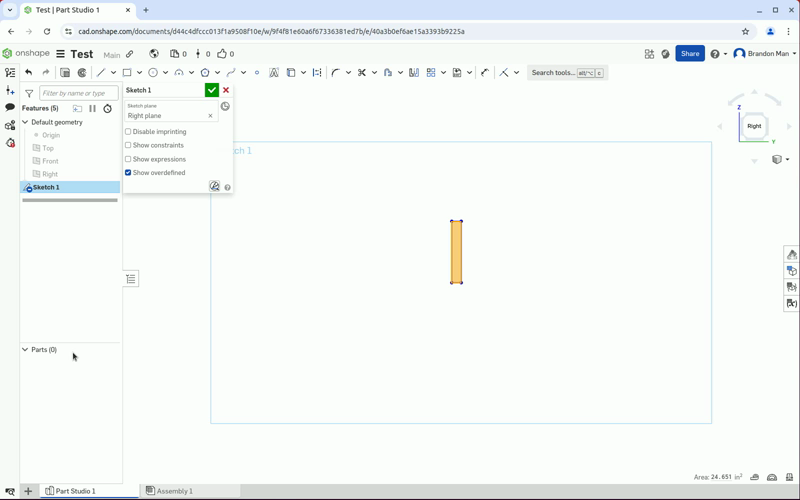
key(shift+e)
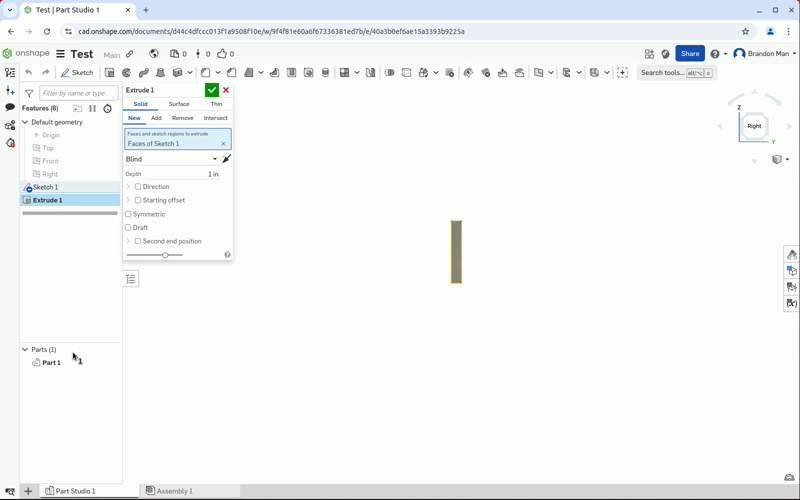
mouse_move(143, 106)
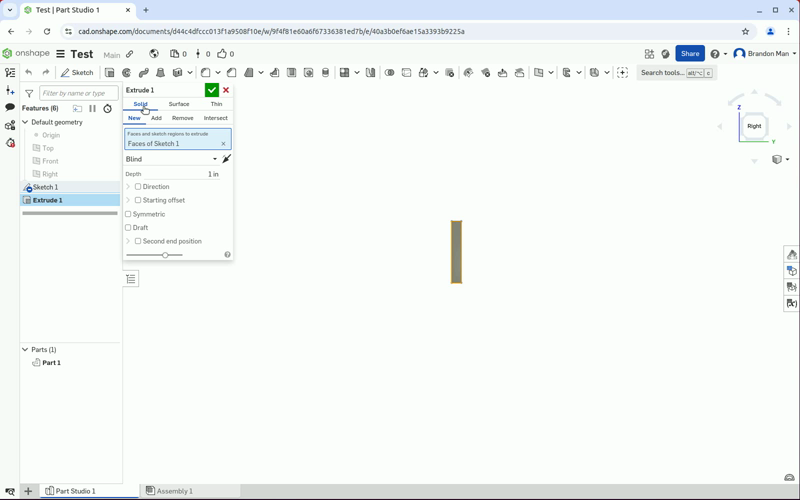
click(143, 106)
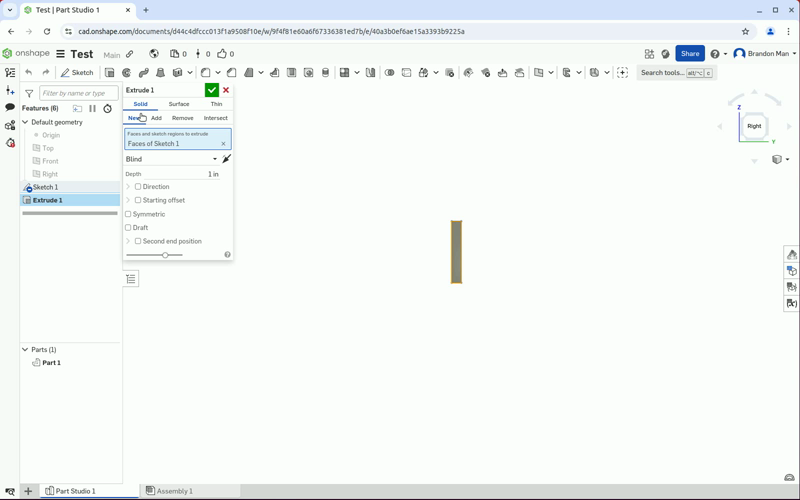
mouse_move(137, 120)
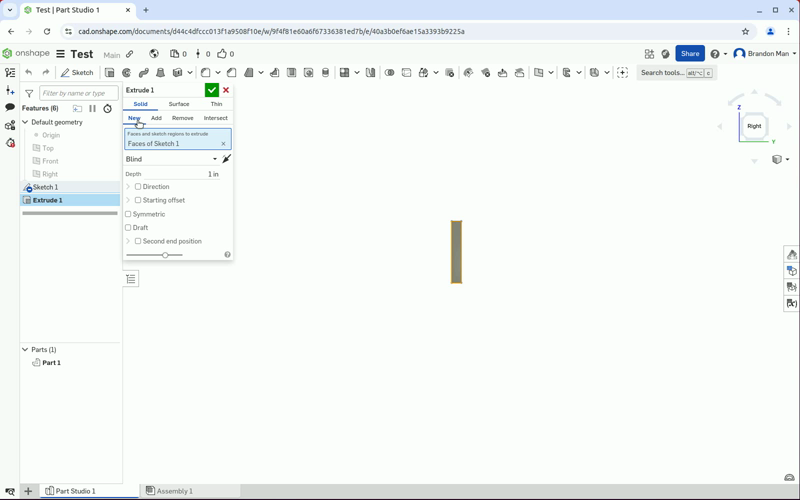
click(137, 120)
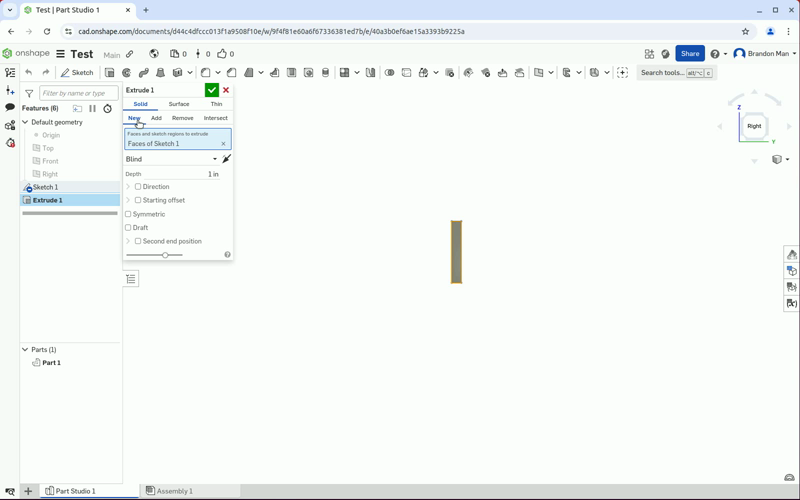
key(tab, 4)
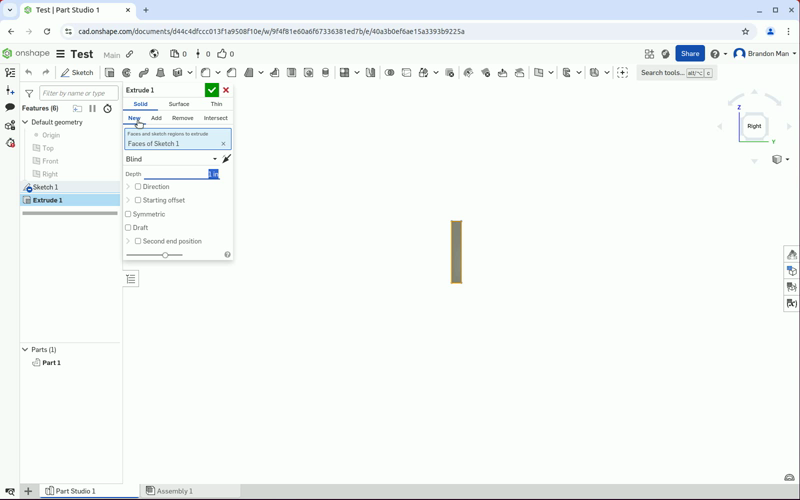
text(23.108)
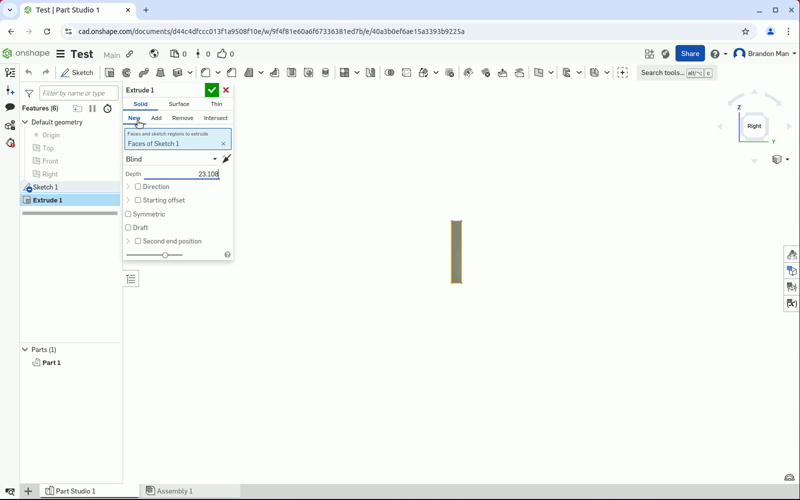
key(enter)
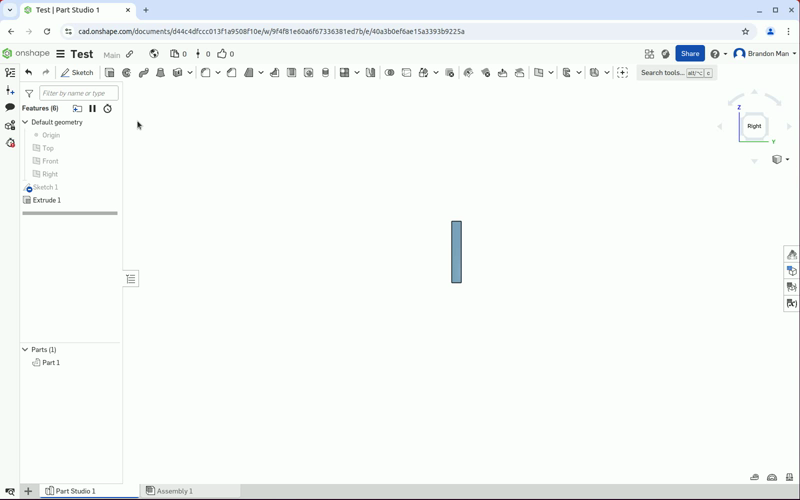
key(shift+h)
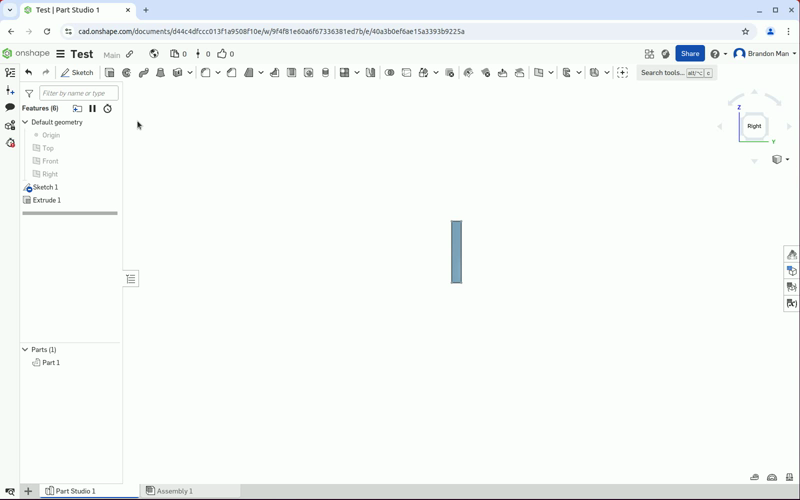
key(shift+h)
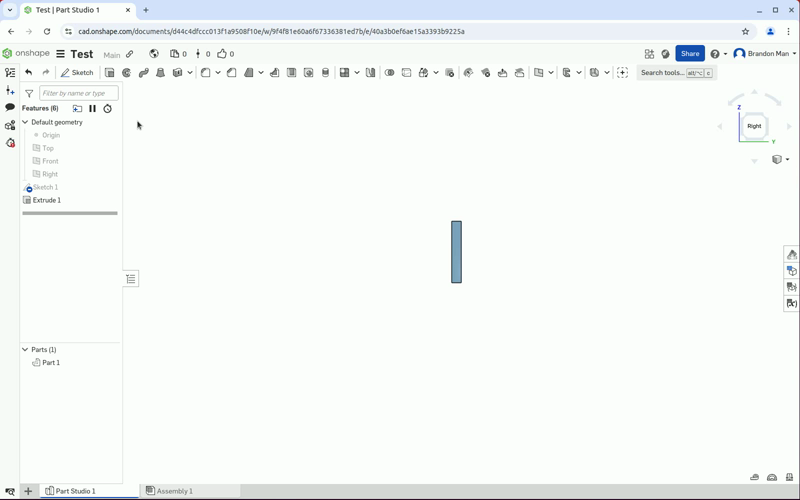
mouse_move(73, 189)
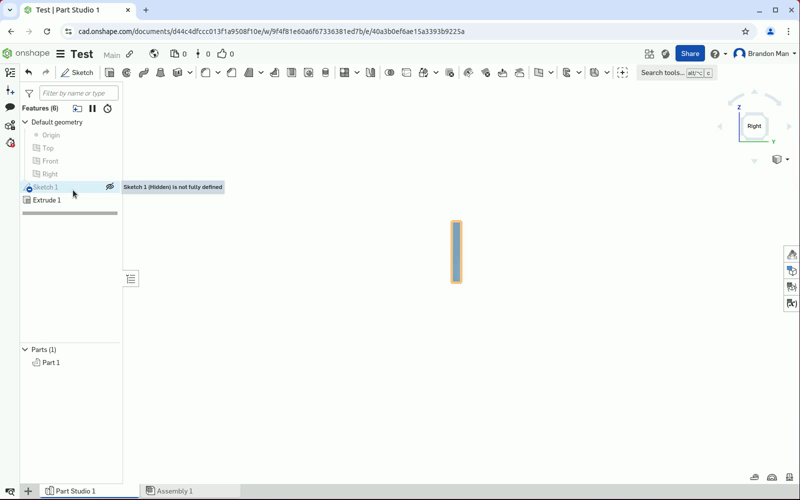
click(73, 189)
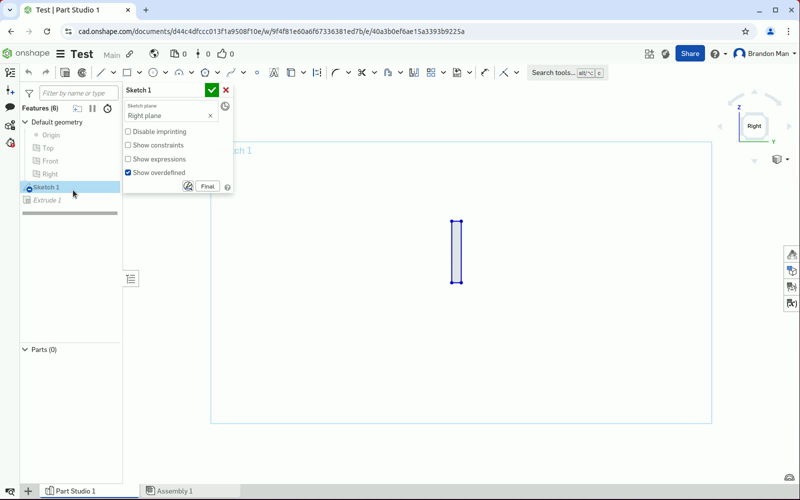
mouse_move(229, 92)
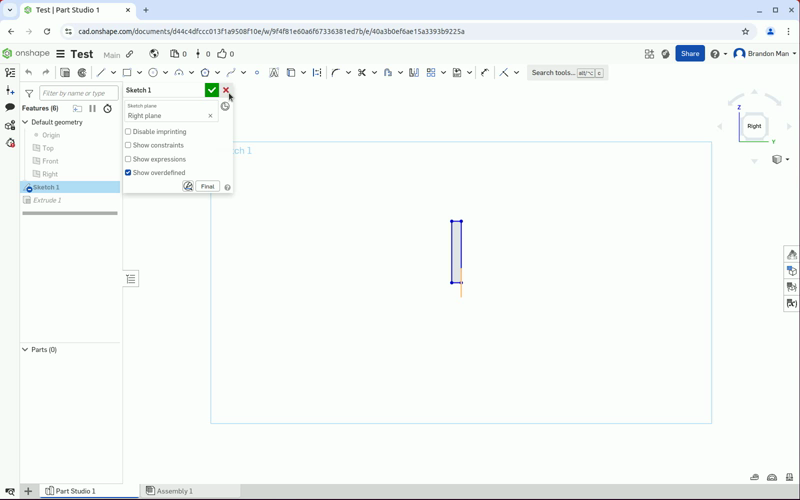
click(229, 92)
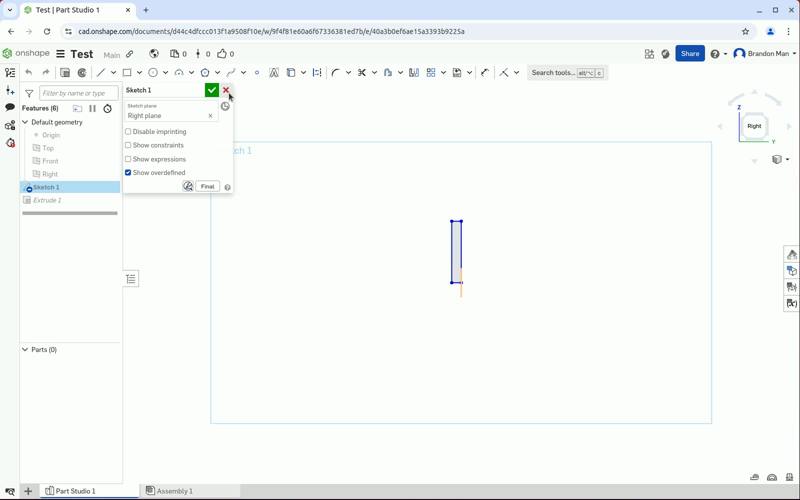
key(shift+s)
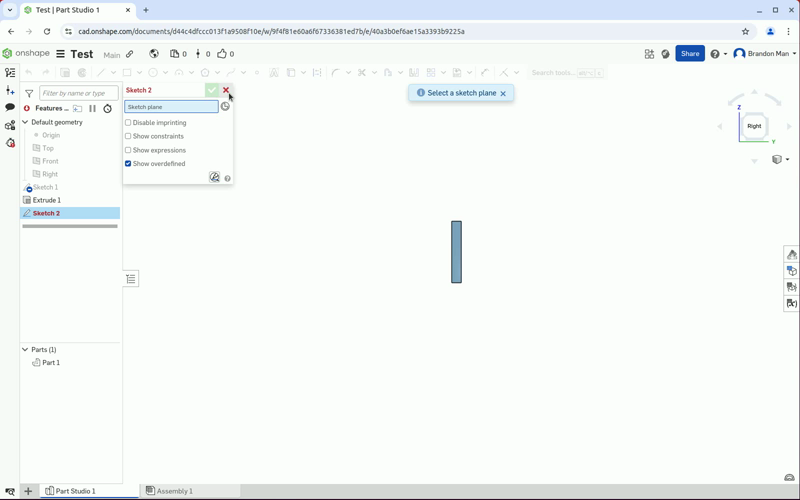
mouse_move(73, 176)
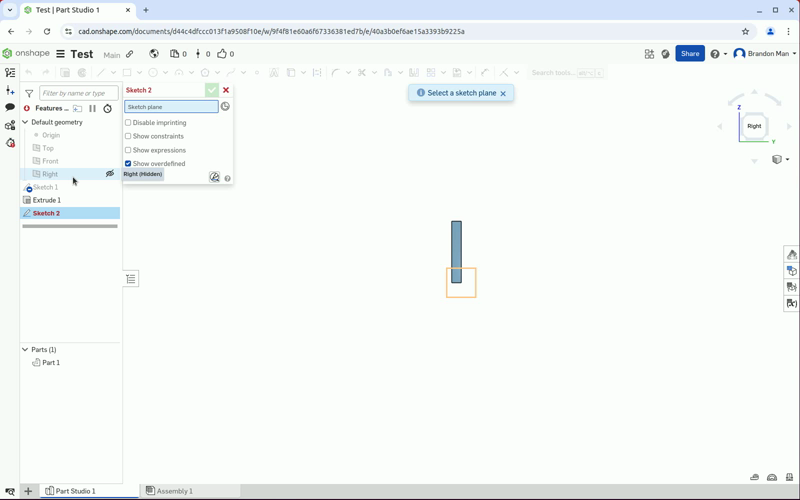
click(73, 176)
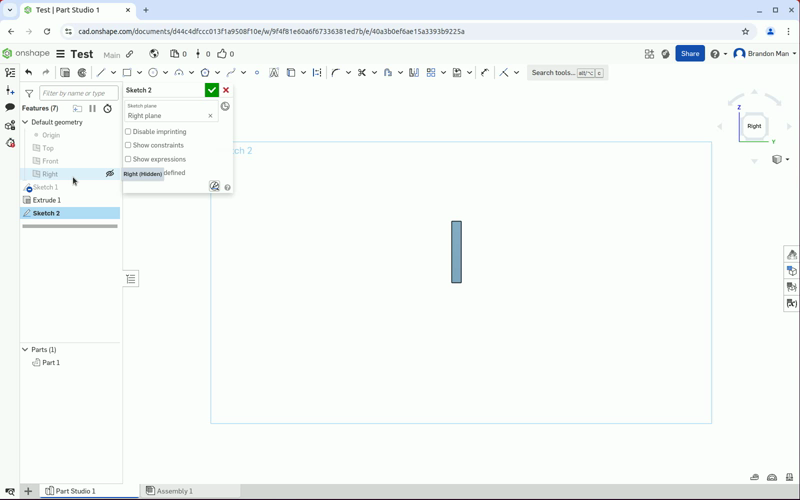
mouse_move(73, 352)
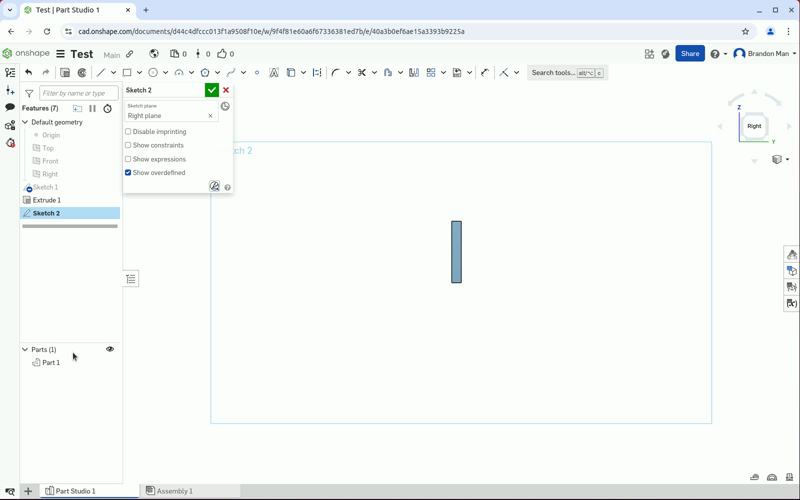
key(y)
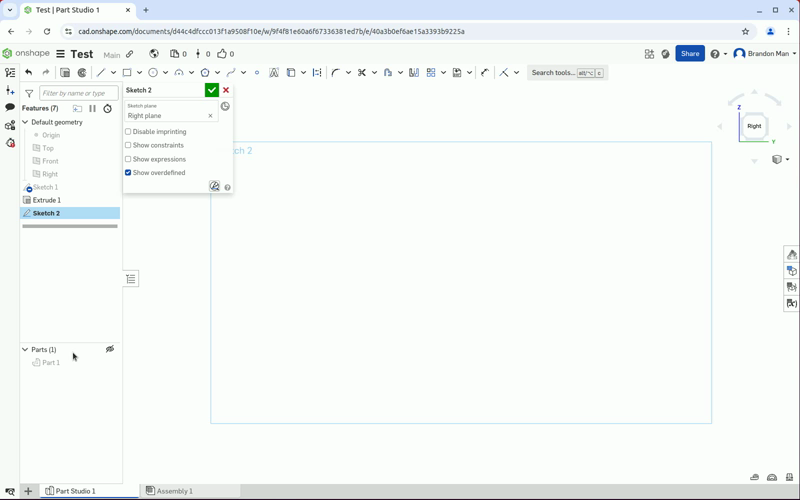
key(l)
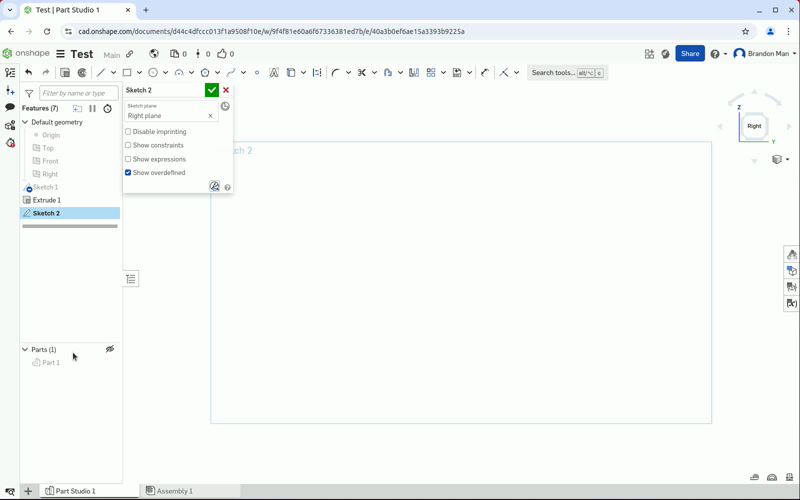
key_down(shift)
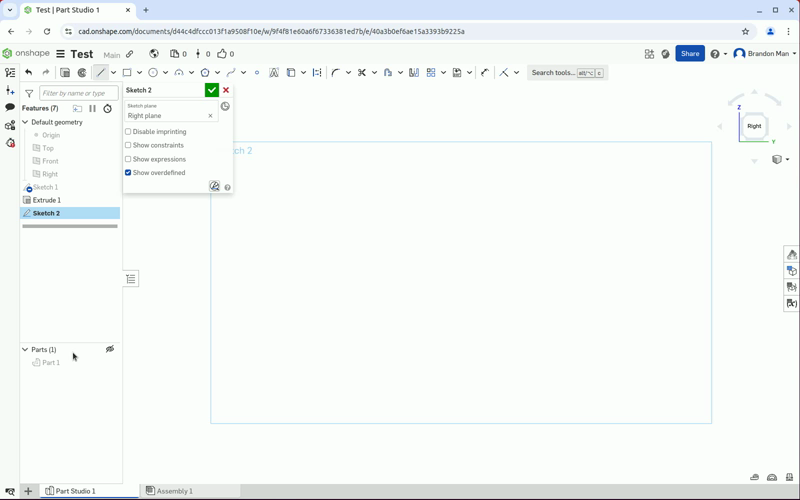
mouse_move(451, 282)
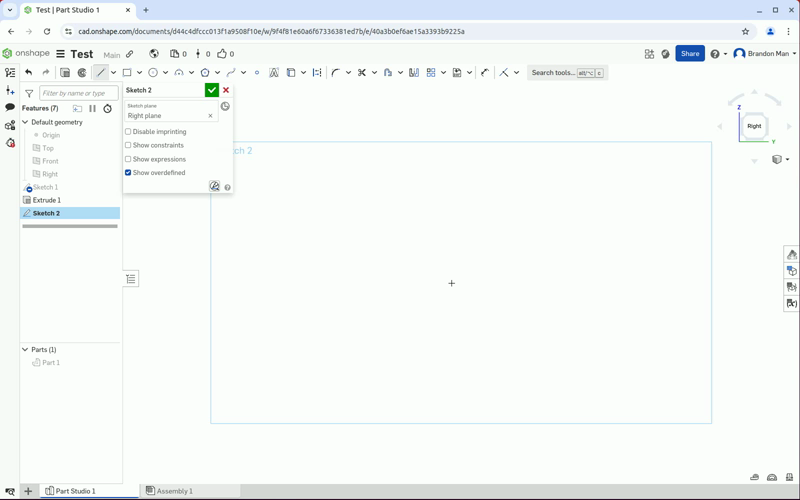
click(451, 282)
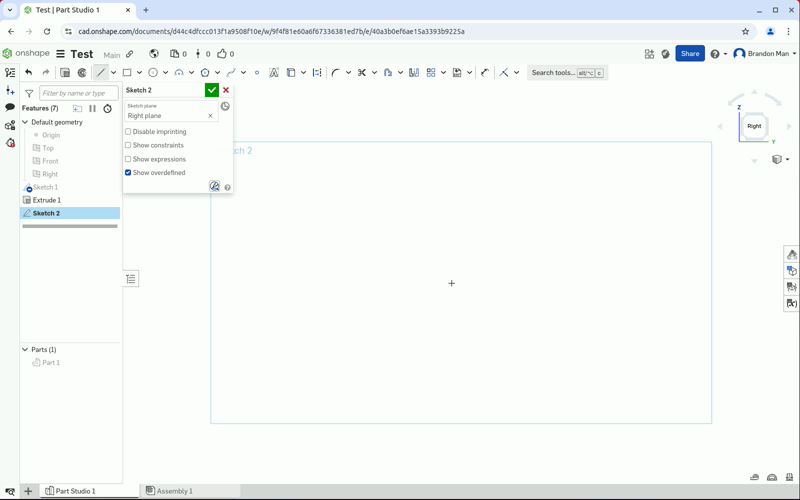
key_up(shift)
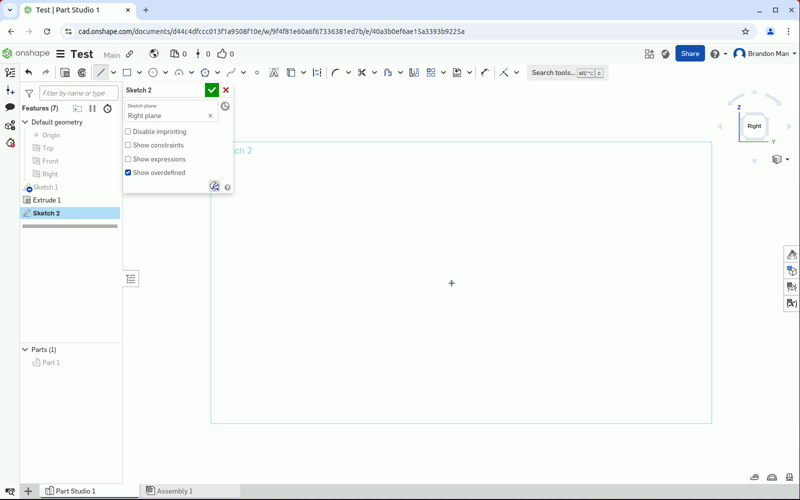
key_down(shift)
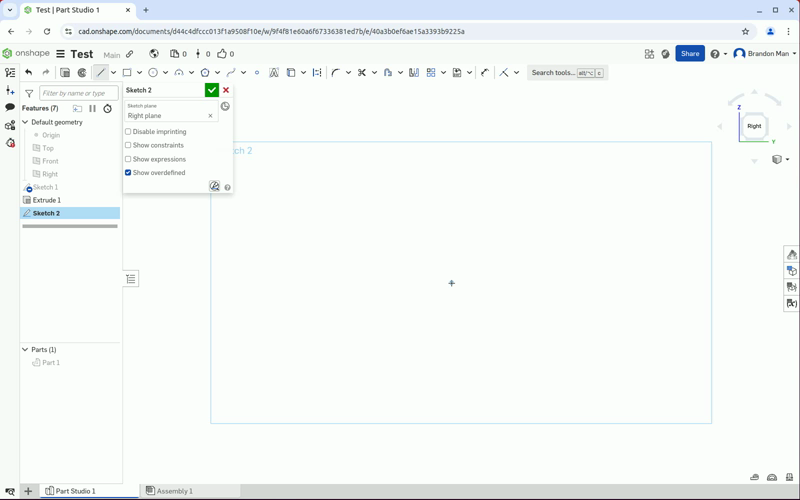
mouse_move(481, 282)
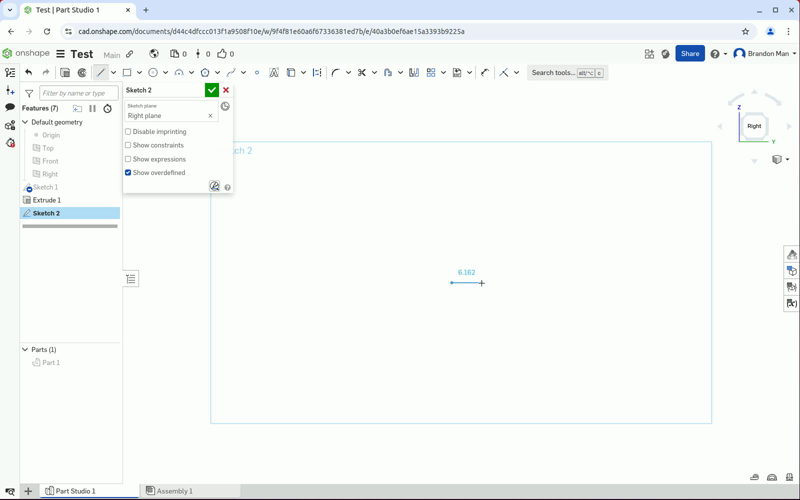
mouse_move(461, 282)
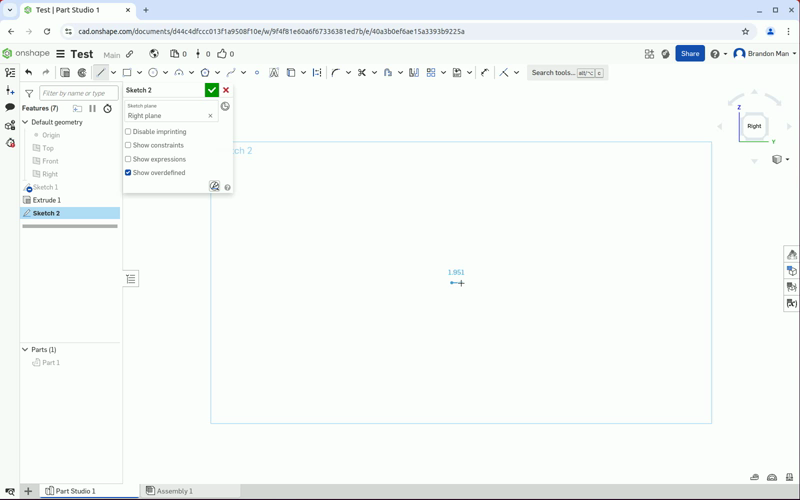
click(461, 282)
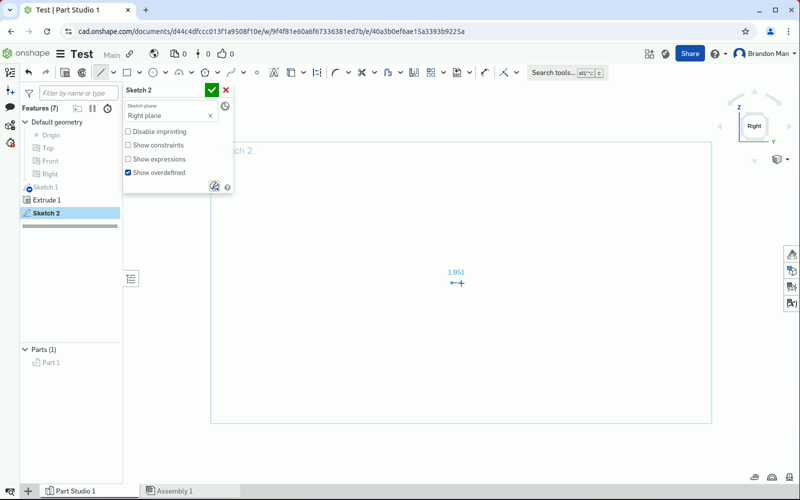
key_up(shift)
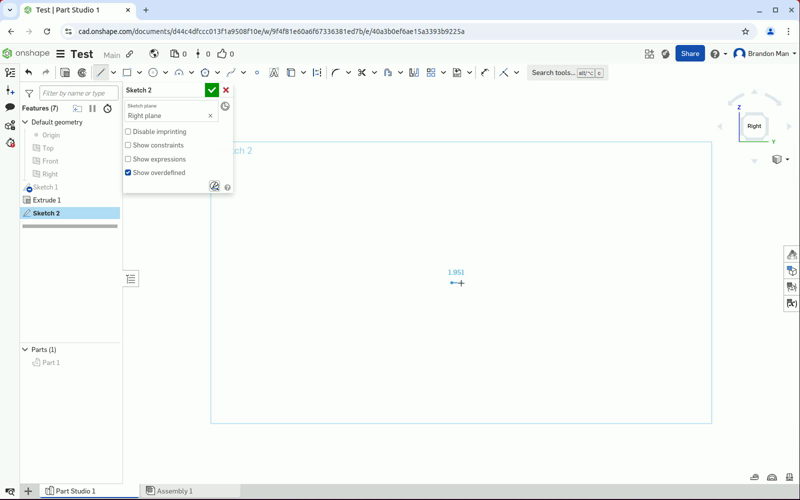
key_down(shift)
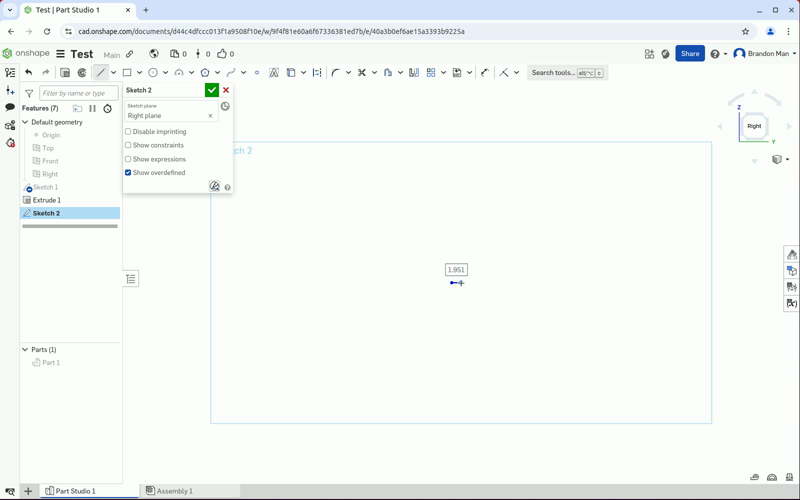
mouse_move(491, 282)
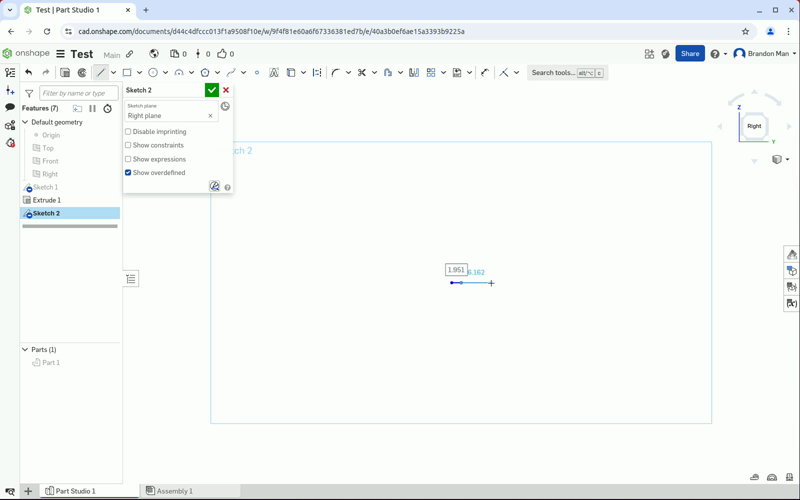
mouse_move(461, 259)
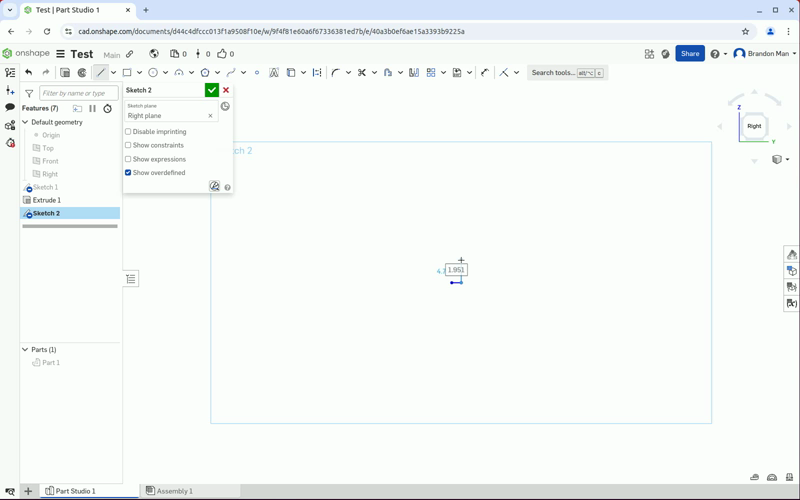
click(461, 259)
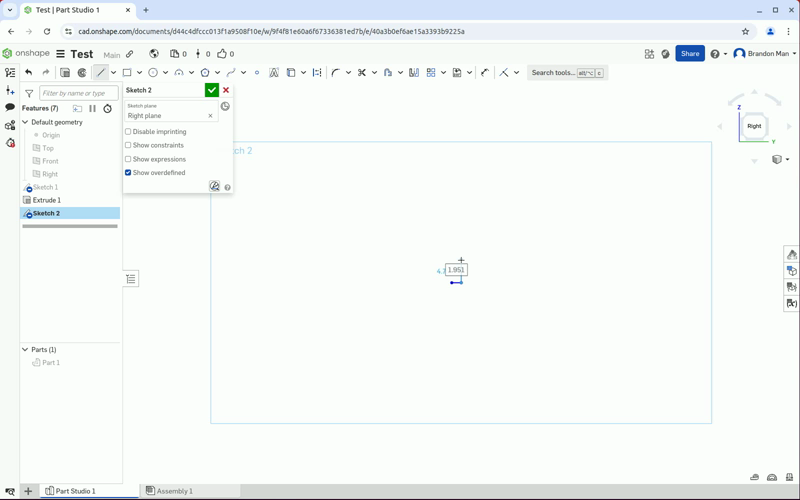
key_up(shift)
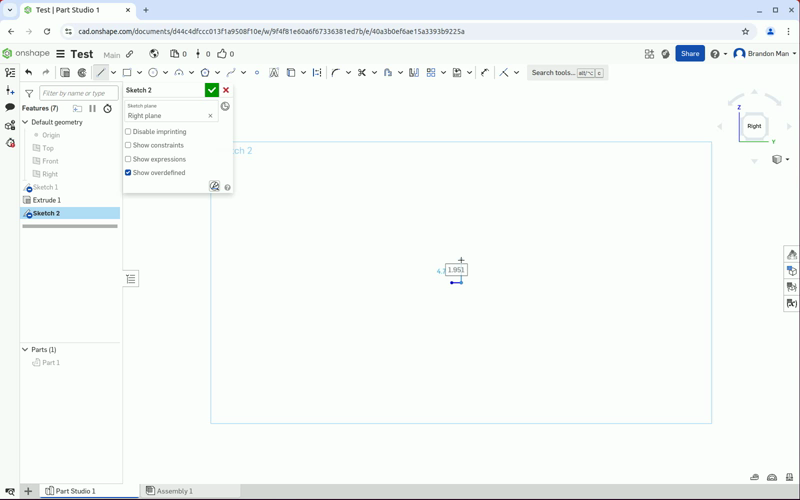
key_down(shift)
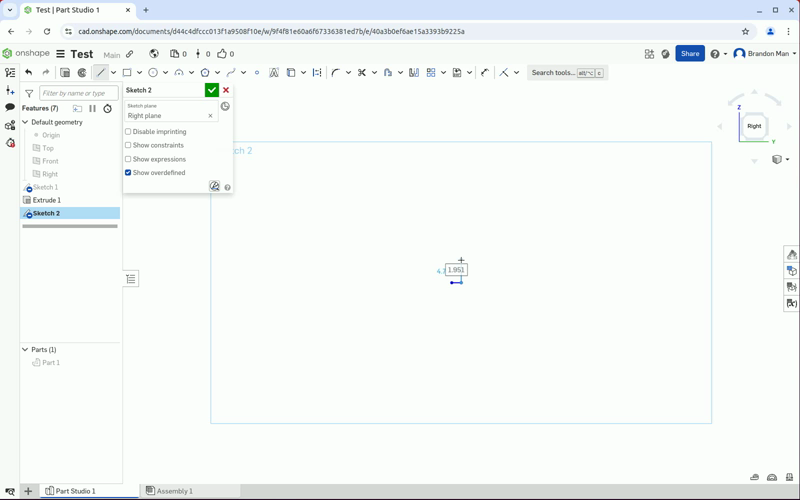
mouse_move(491, 259)
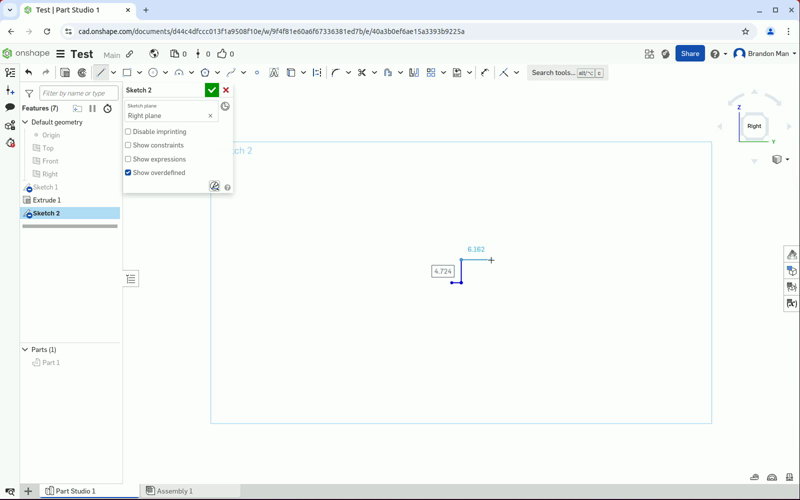
mouse_move(451, 259)
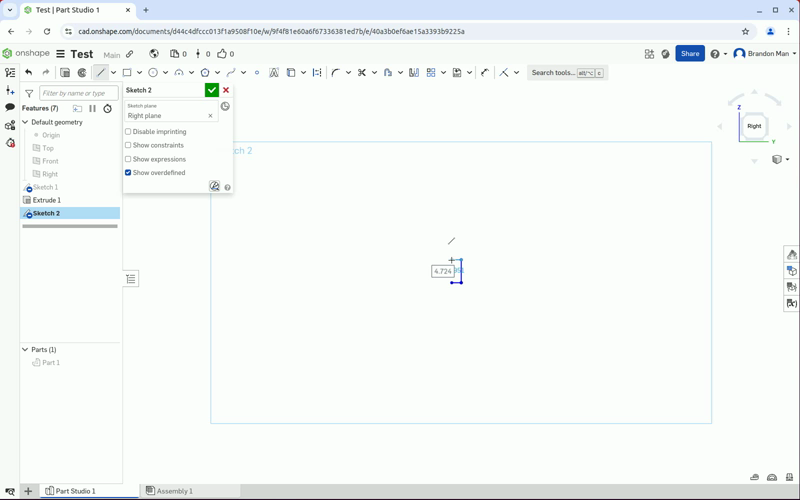
click(451, 259)
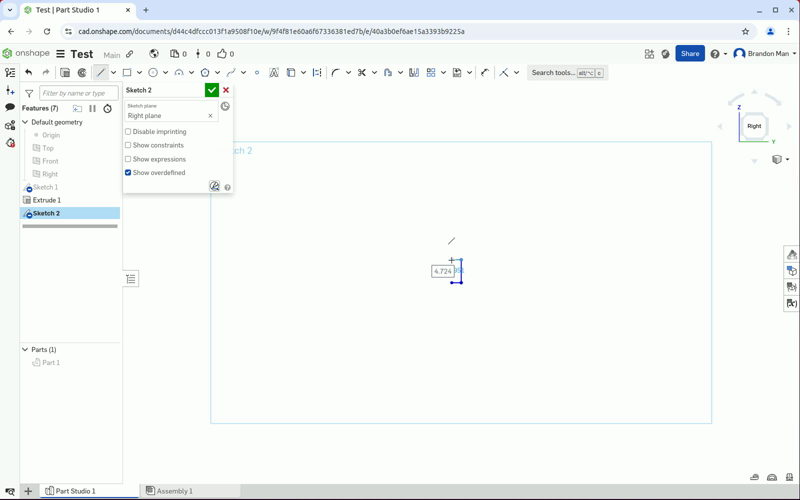
key_up(shift)
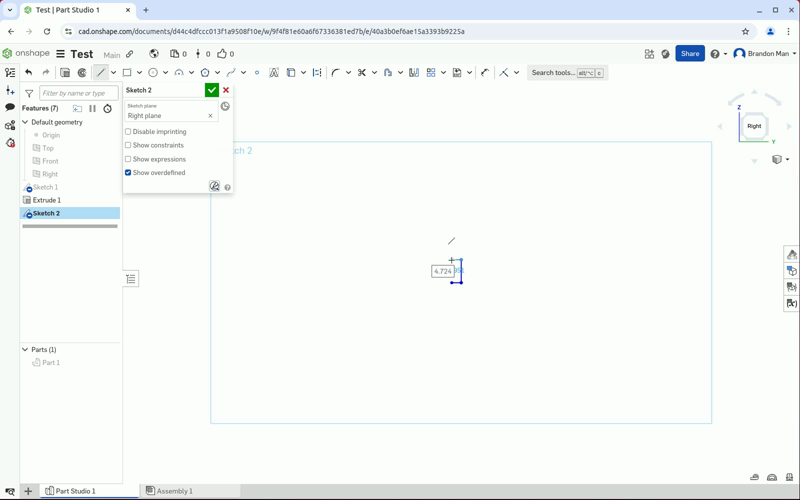
mouse_move(481, 259)
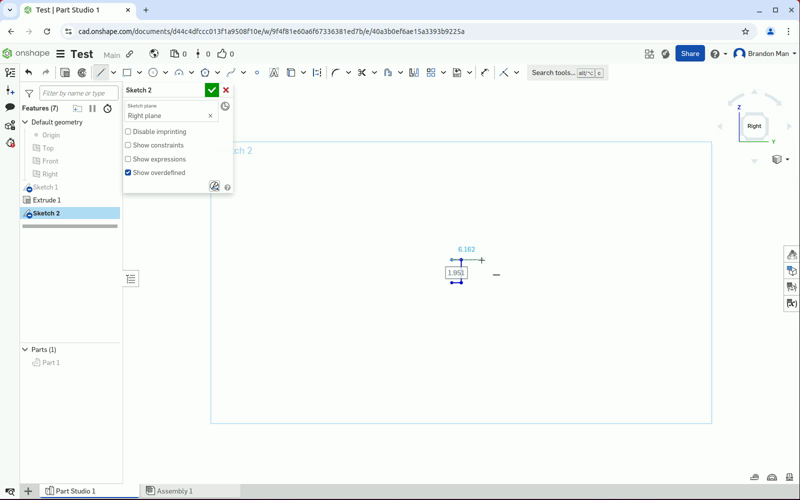
key_down(shift)
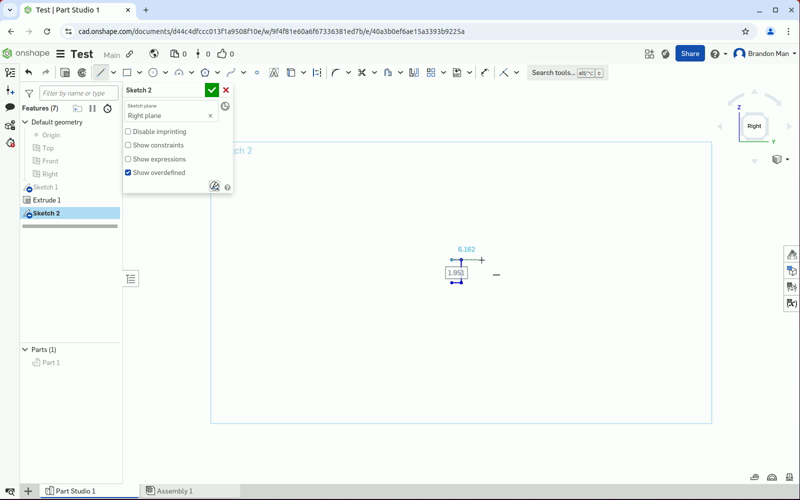
mouse_move(451, 282)
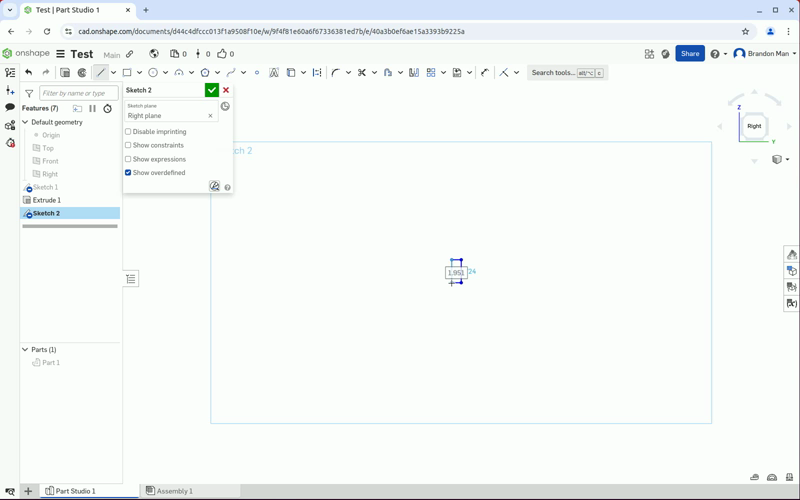
key_up(shift)
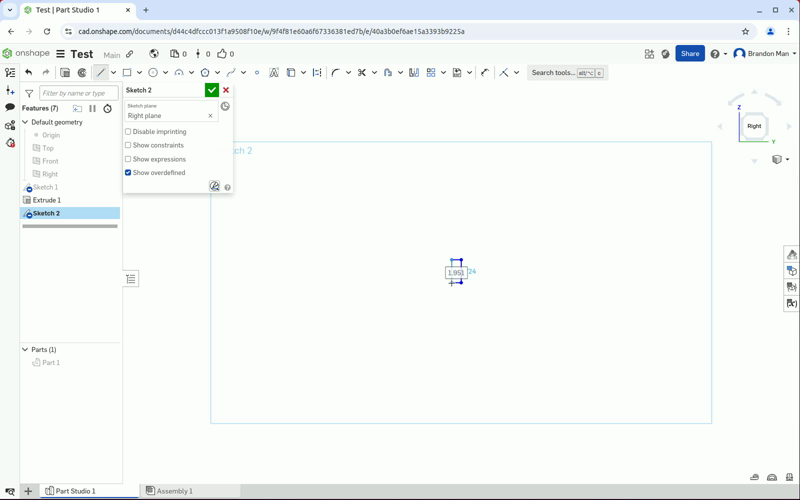
click(451, 282)
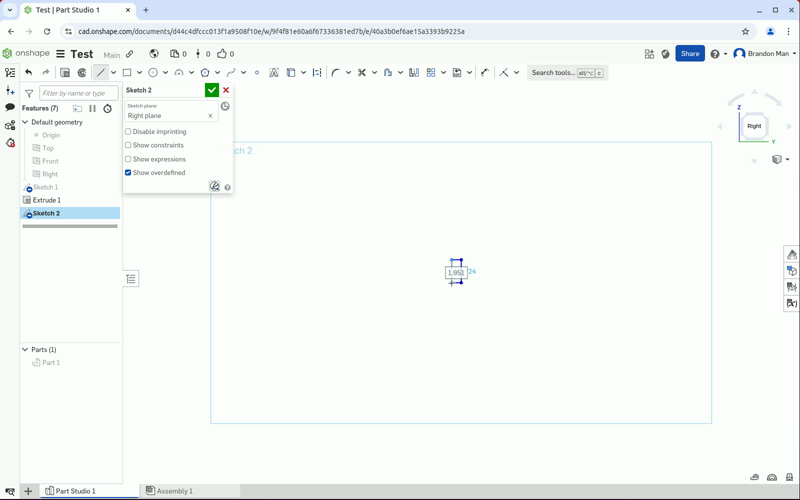
key(esc)
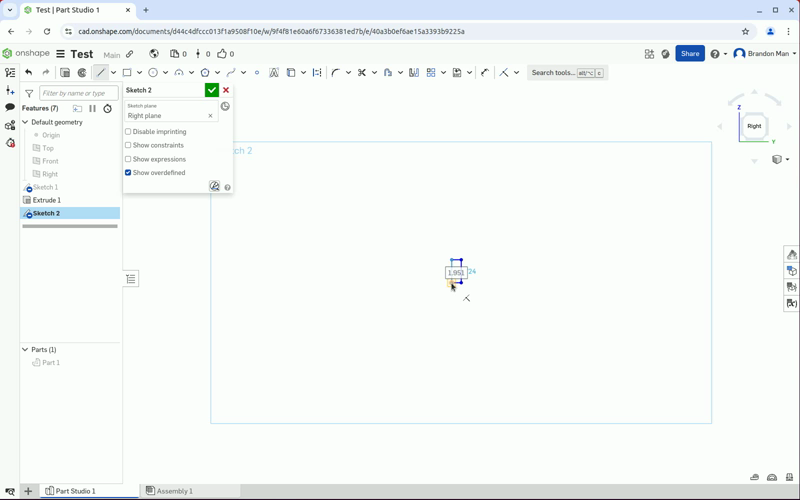
mouse_move(455, 276)
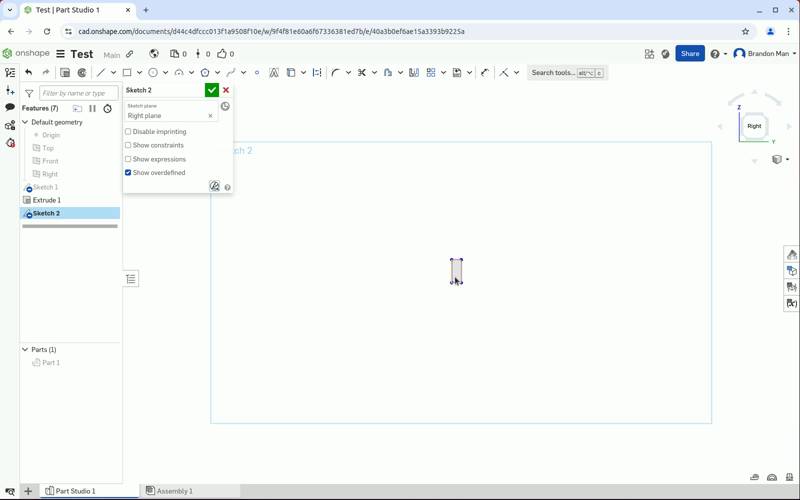
scroll(6)
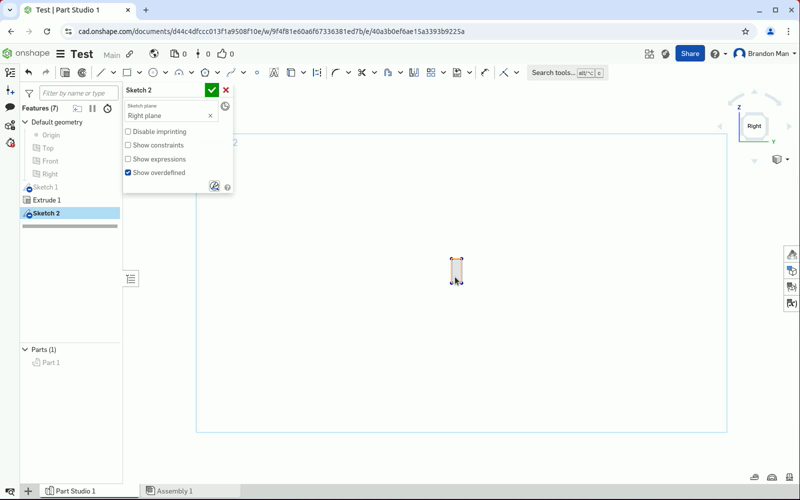
scroll(6)
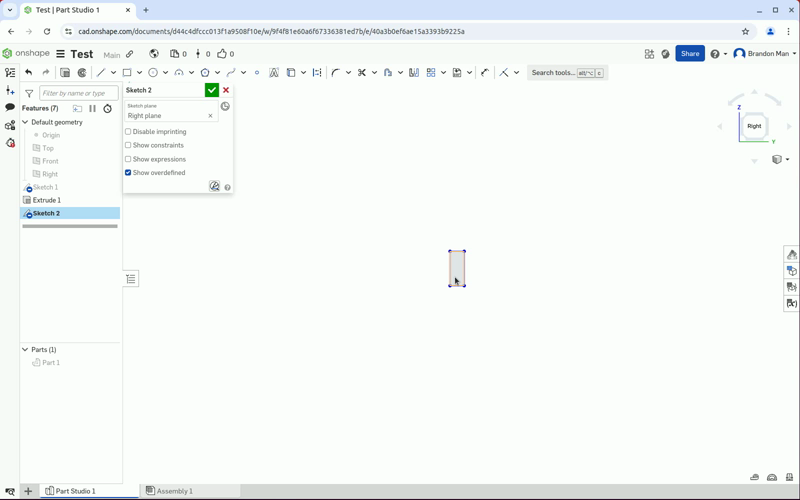
scroll(6)
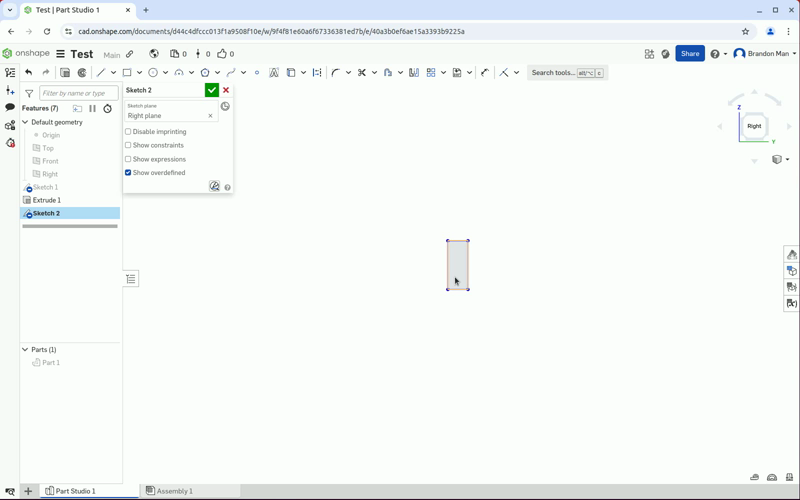
scroll(6)
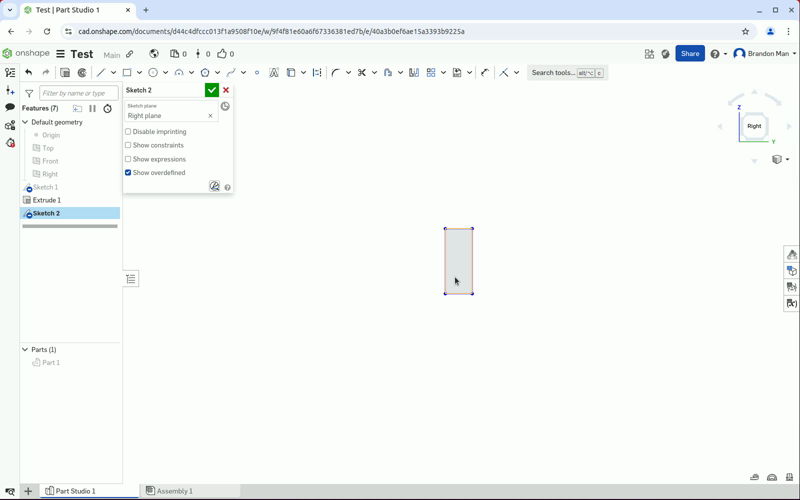
scroll(6)
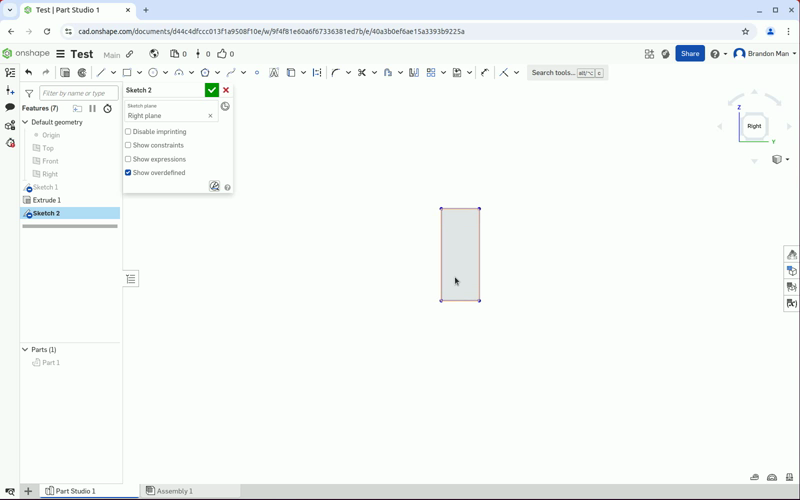
scroll(6)
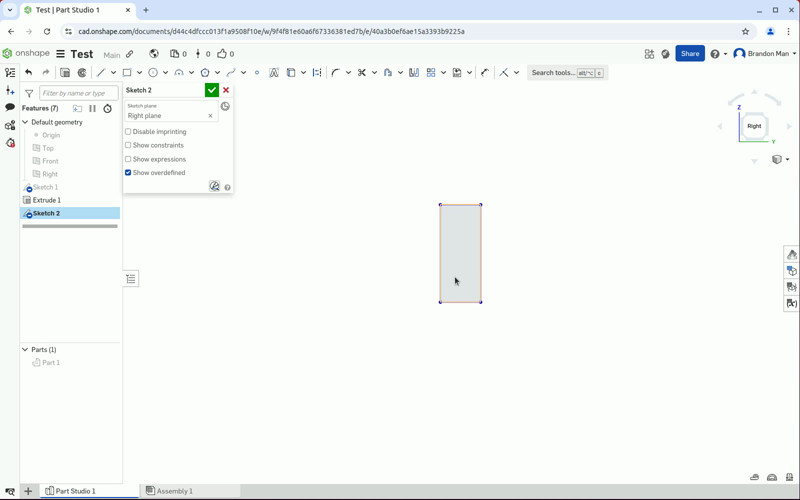
scroll(6)
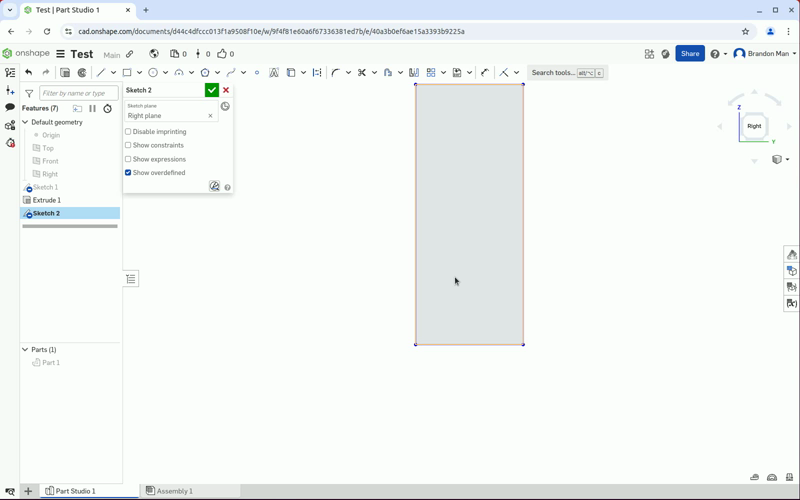
click(455, 276)
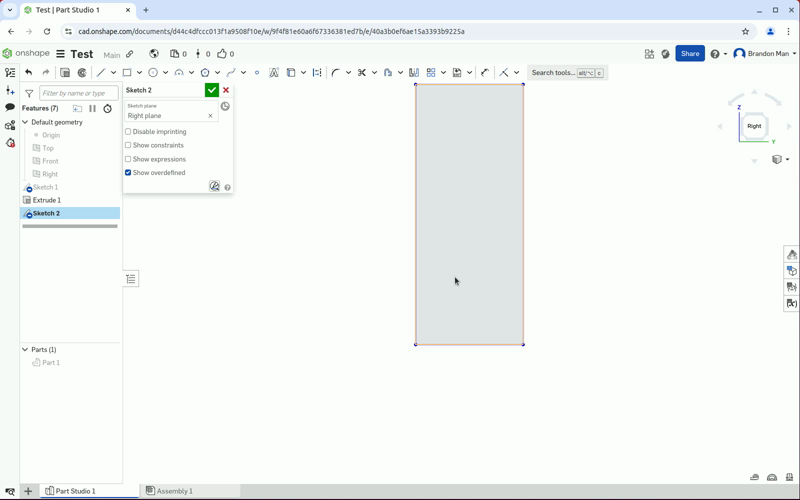
scroll(-6)
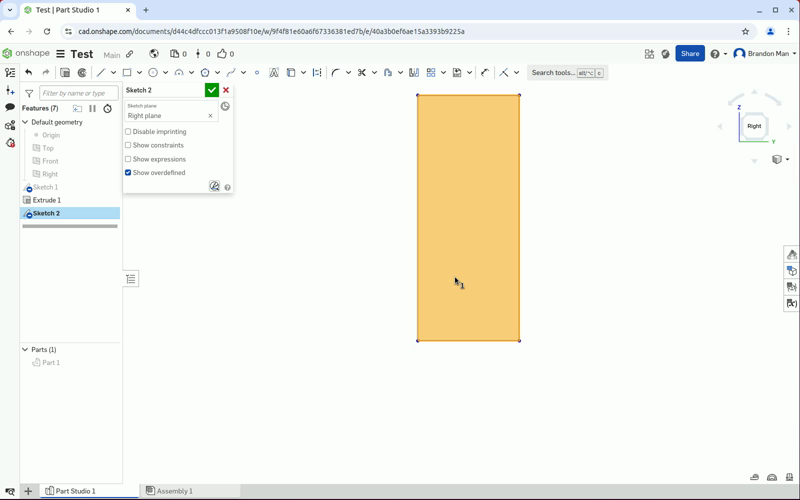
scroll(-6)
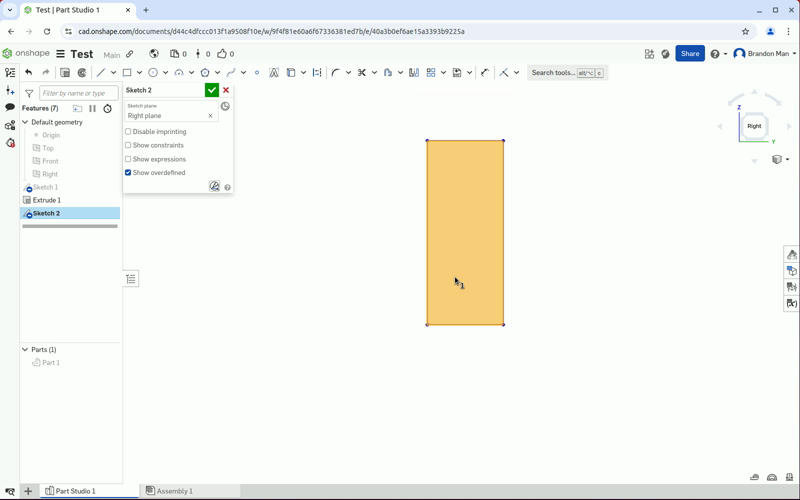
scroll(-6)
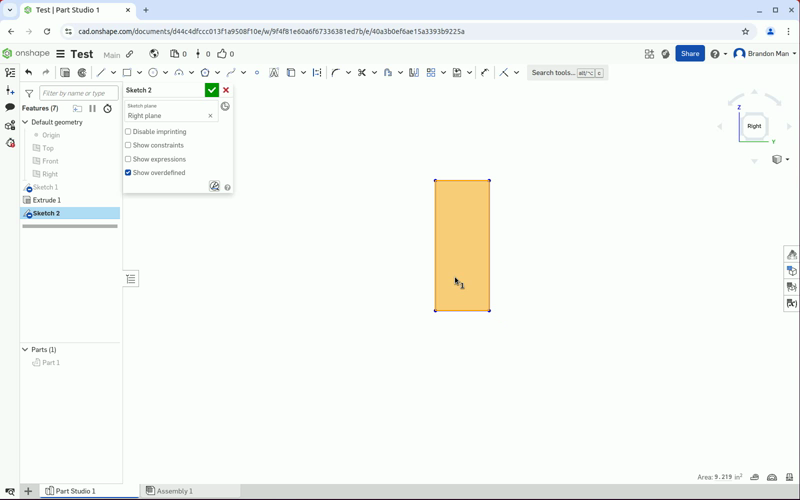
scroll(-6)
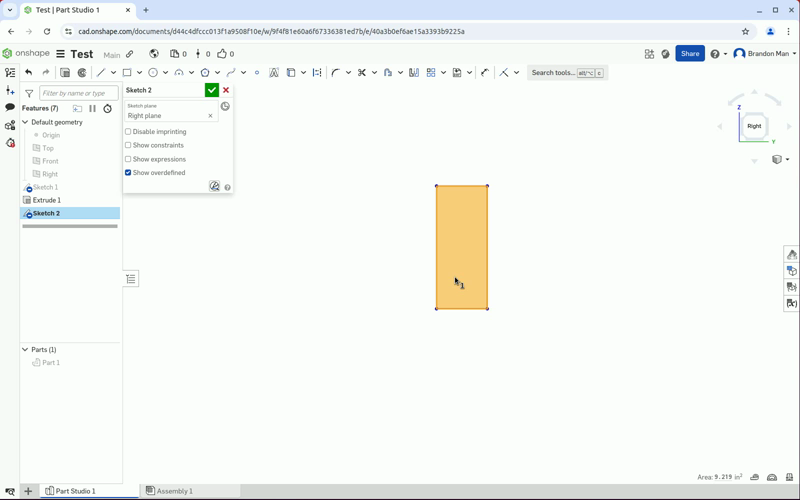
scroll(-6)
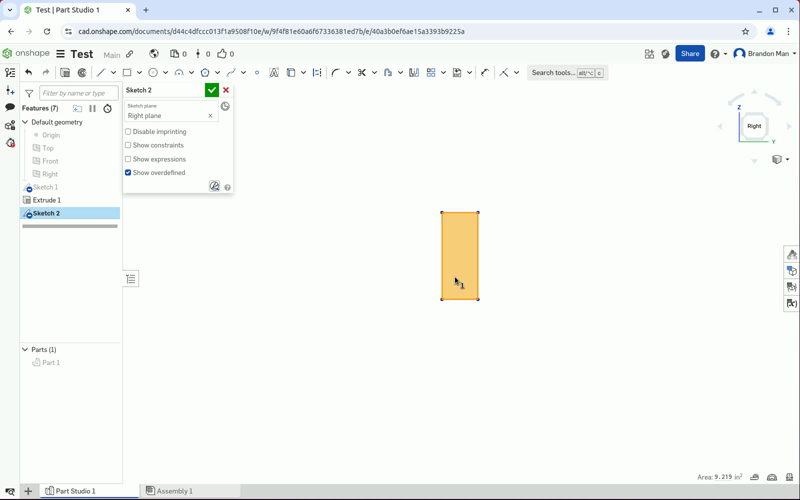
scroll(-6)
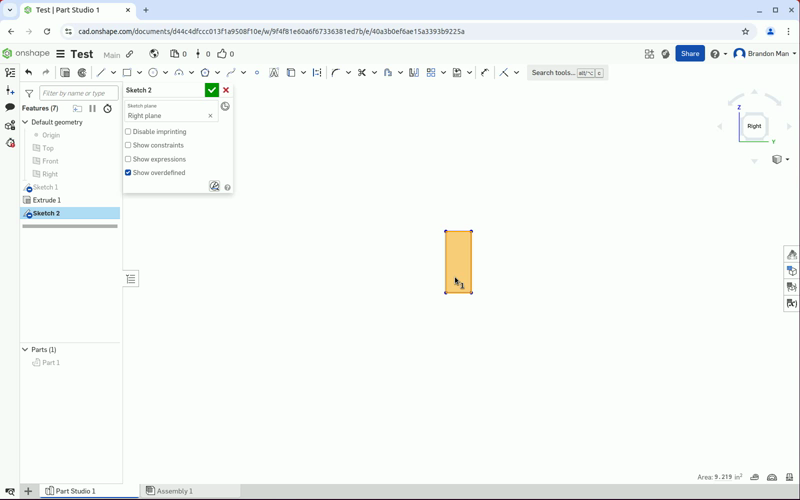
scroll(-6)
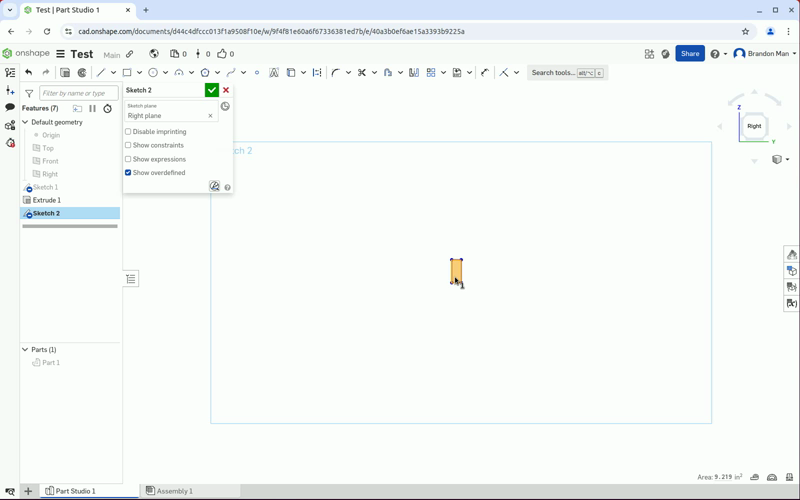
mouse_move(73, 352)
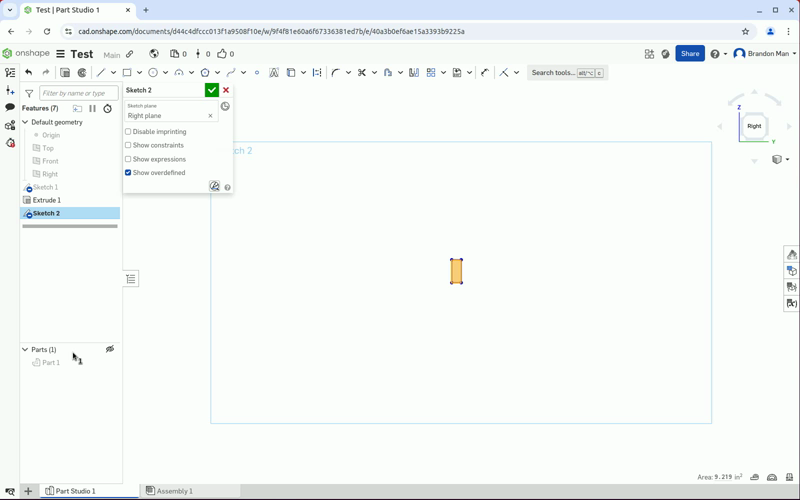
key(shift+y)
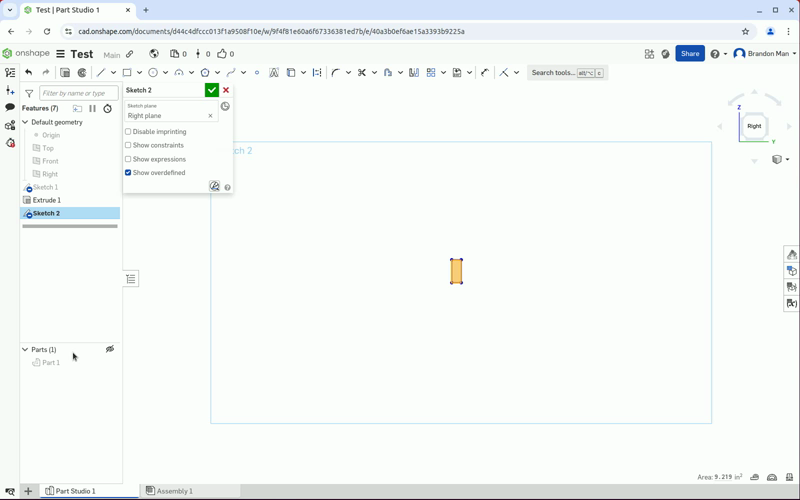
key(shift+e)
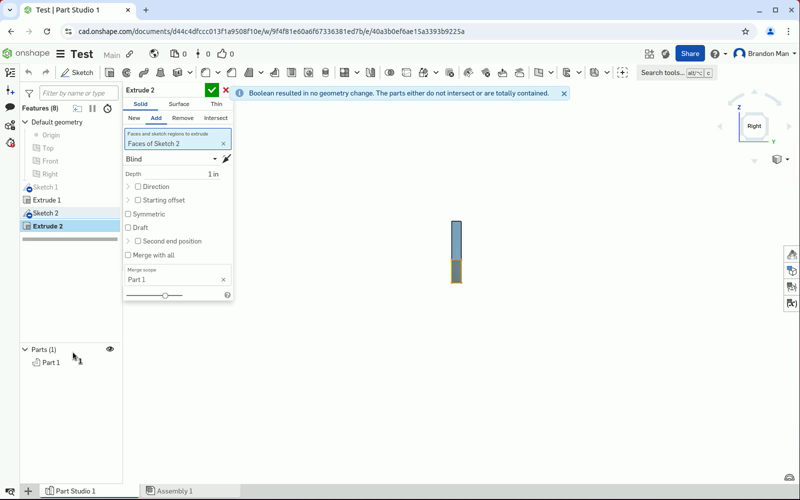
mouse_move(143, 106)
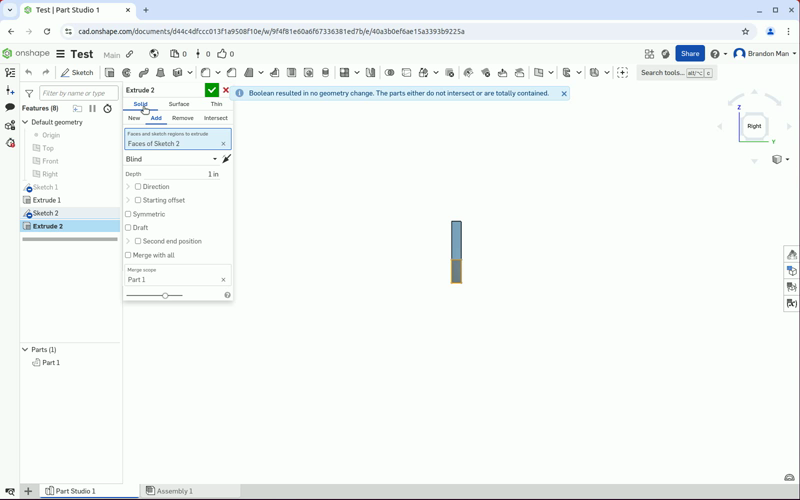
click(143, 106)
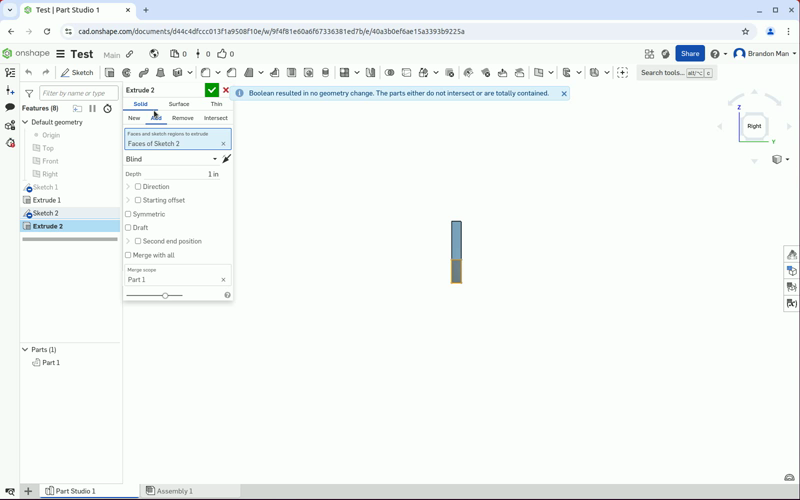
mouse_move(186, 120)
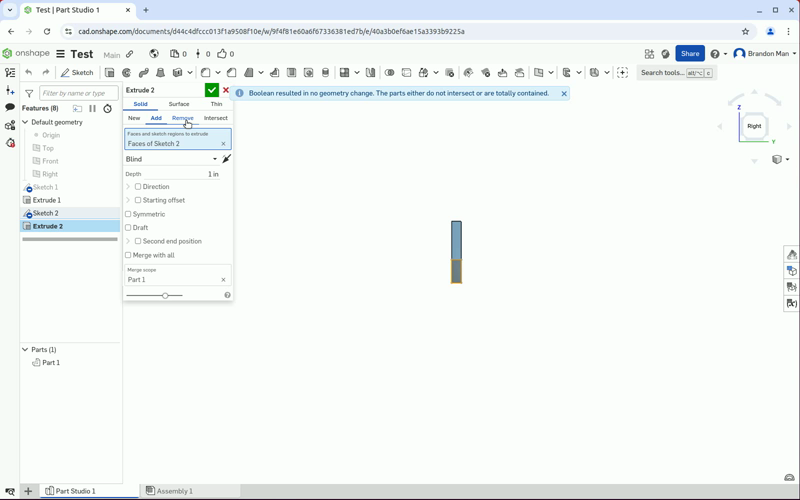
click(186, 120)
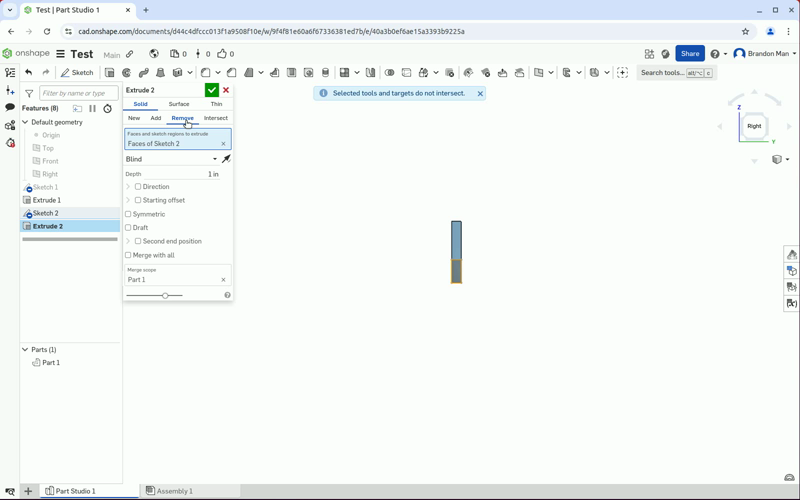
key(tab, 4)
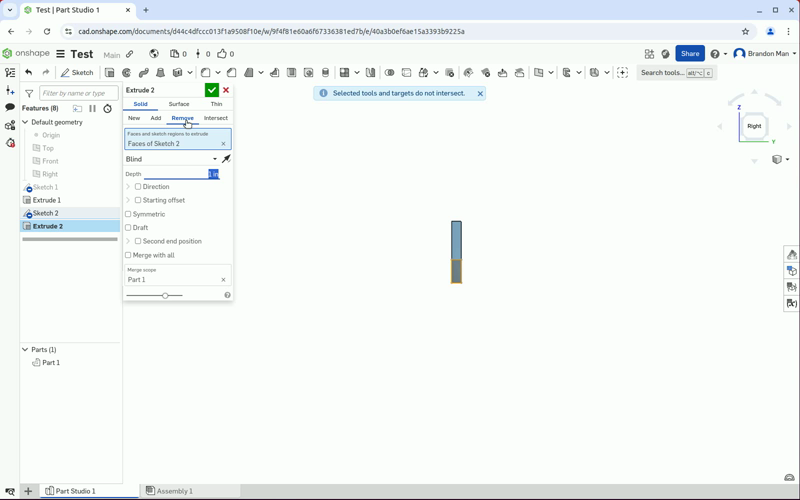
text(-23.108)
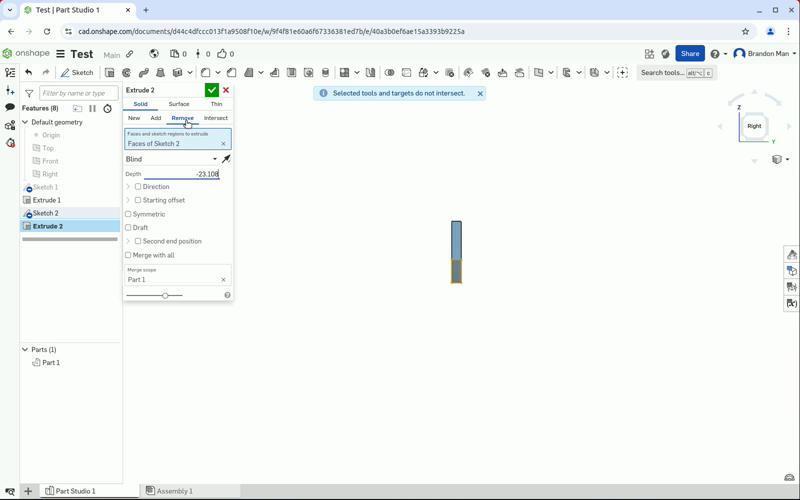
key(tab, 6)
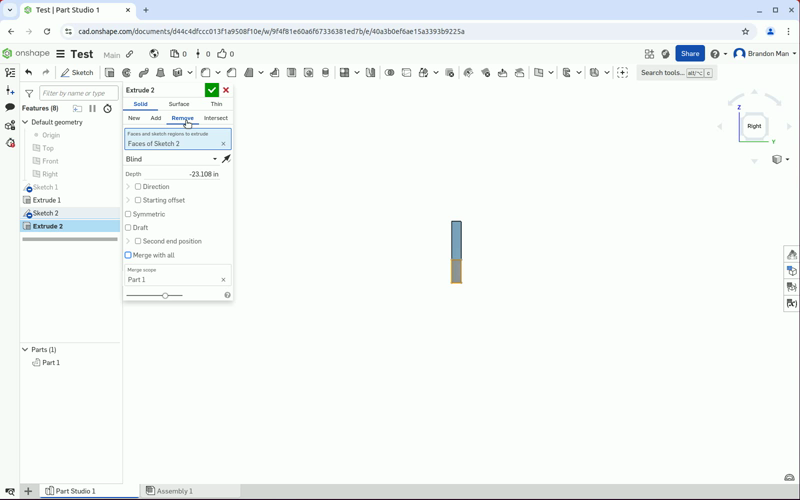
key(space)
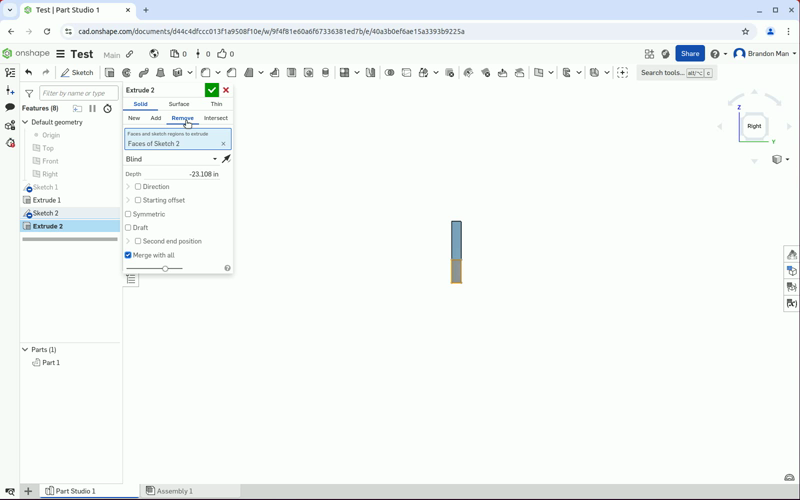
key(enter)
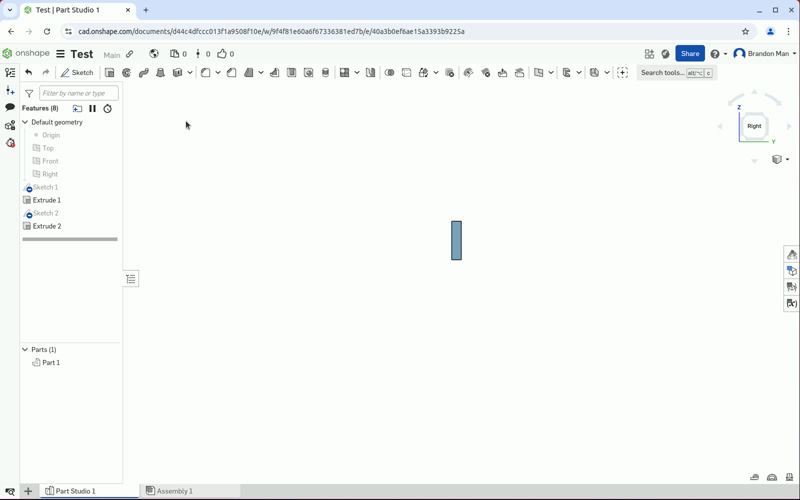
key(shift+h)
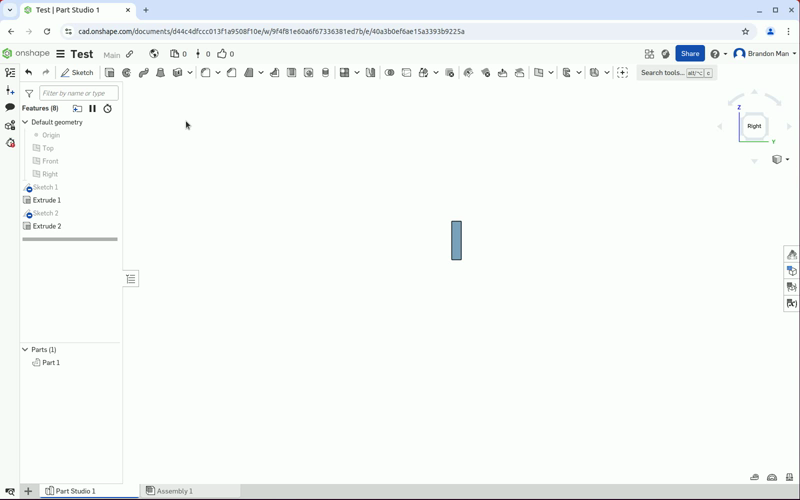
key(shift+h)
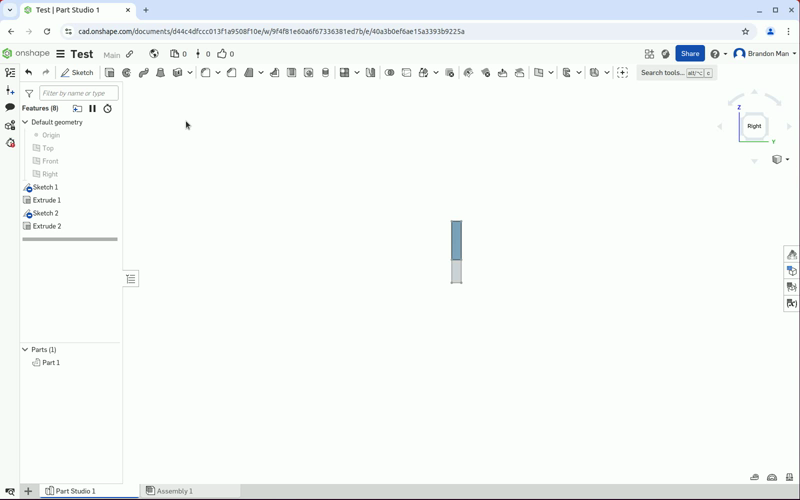
key(shift+7)
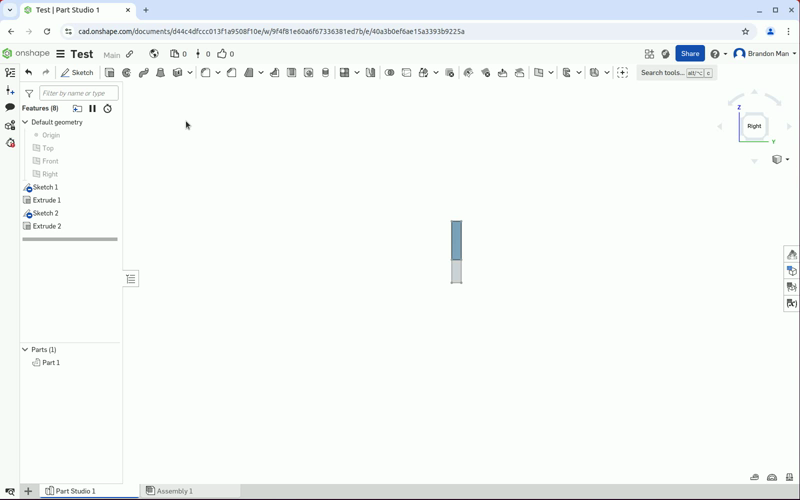
key(right, 2)
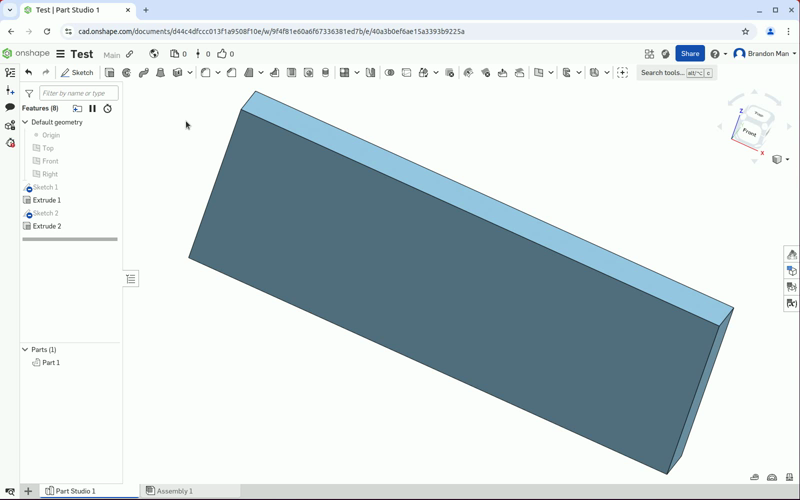
key(down, 2)
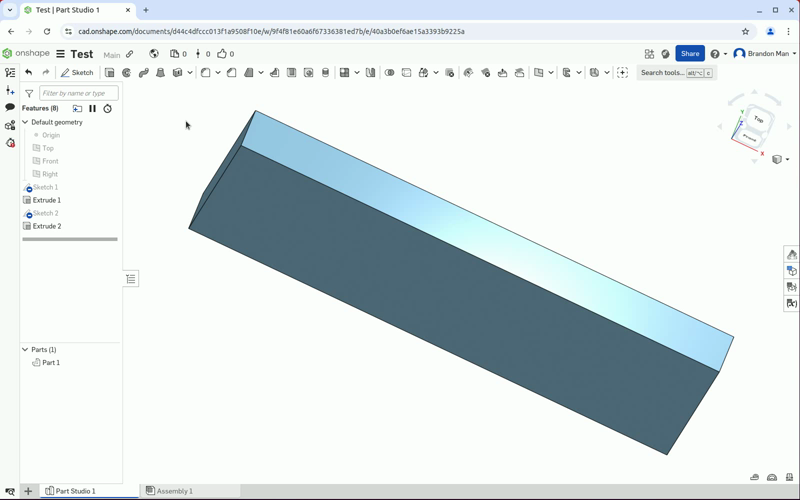
key(up, 2)
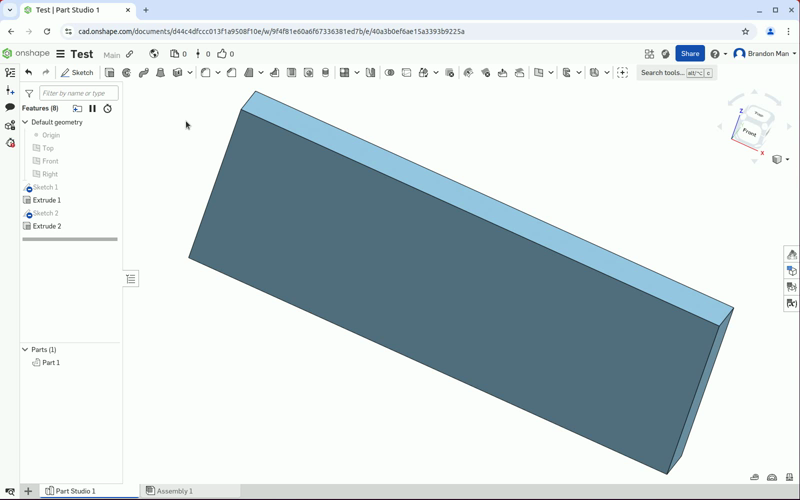
key(left, 2)
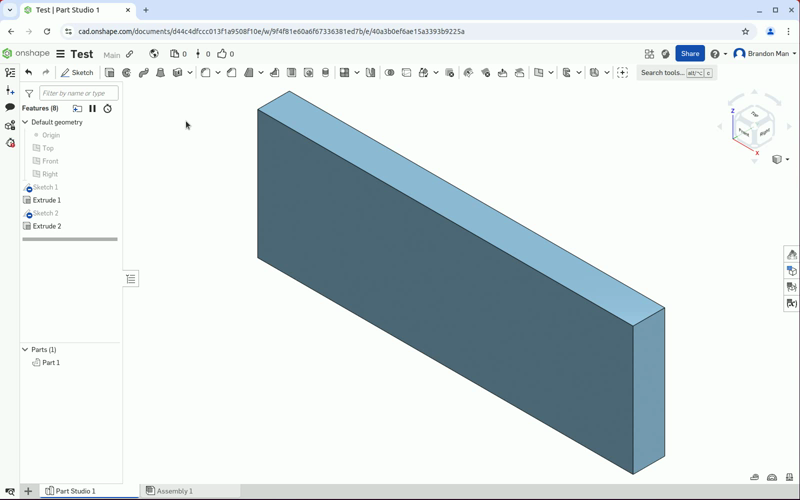
mouse_move(73, 189)
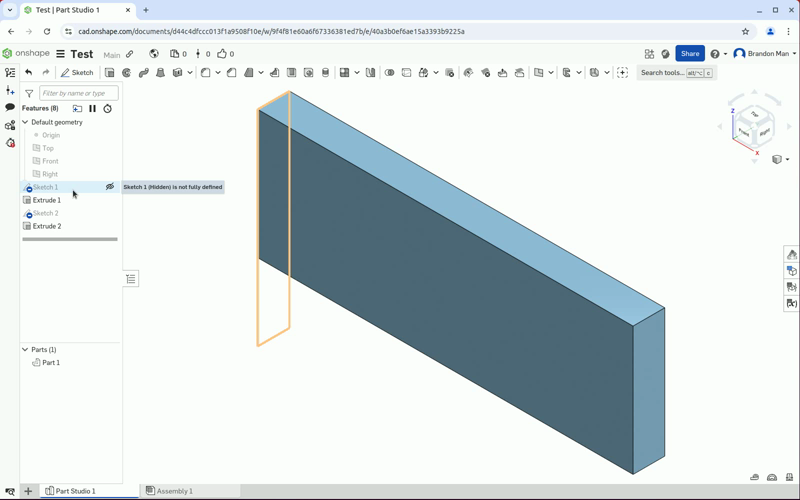
click(73, 189)